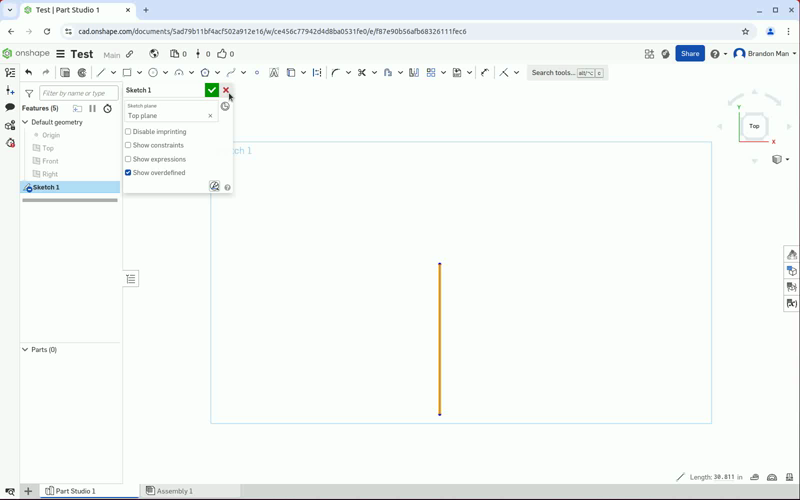
key(shift+h)
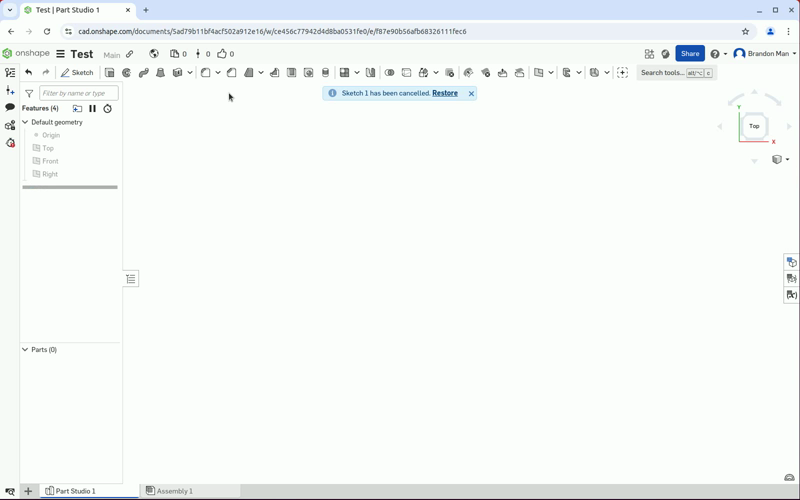
mouse_move(73, 352)
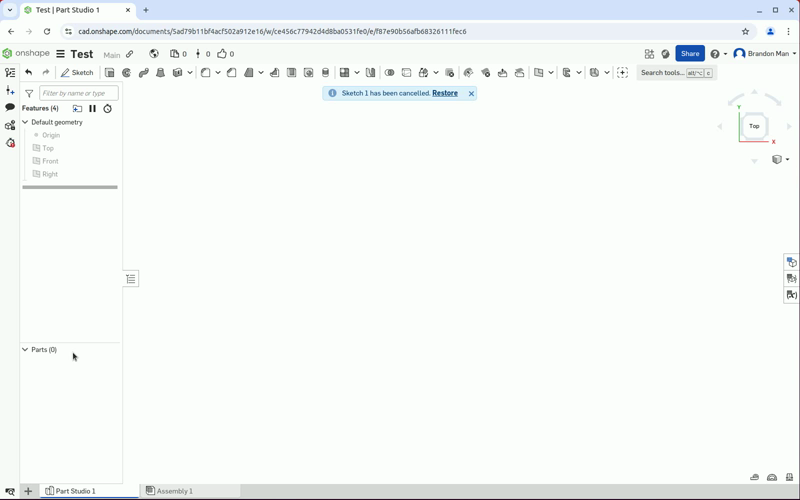
key(y)
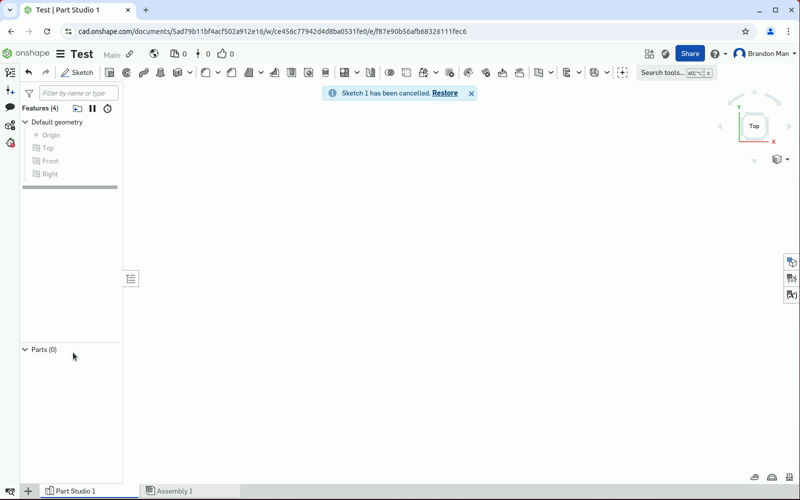
key(shift+p)
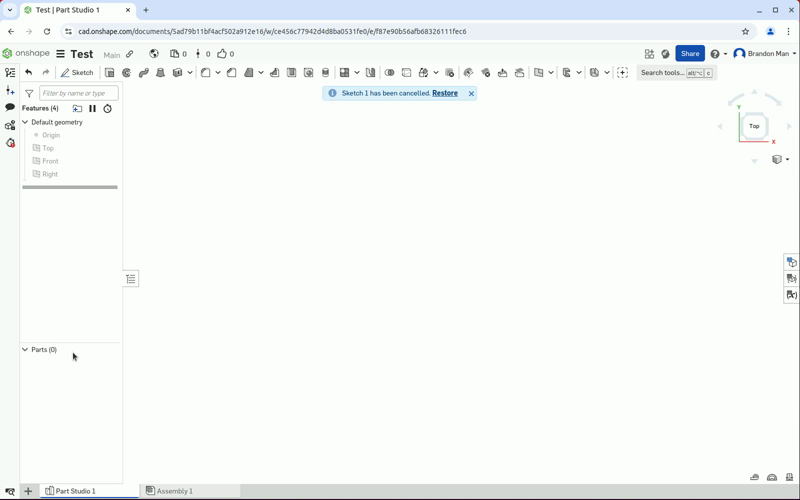
key(space)
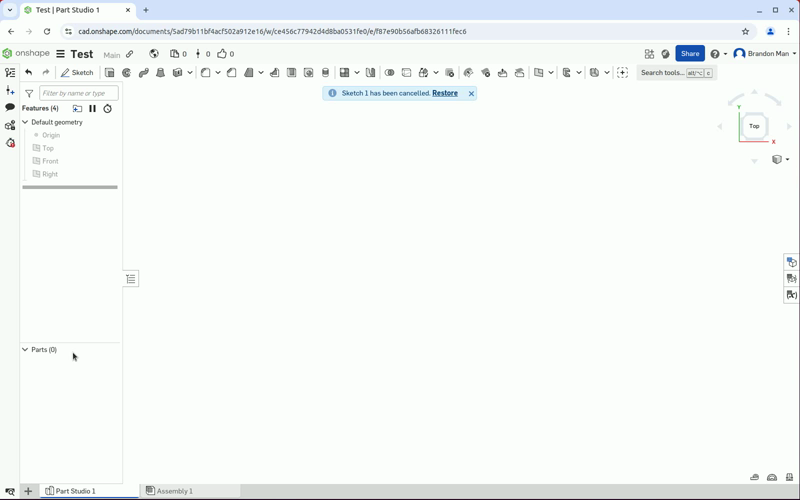
key_down(shift)
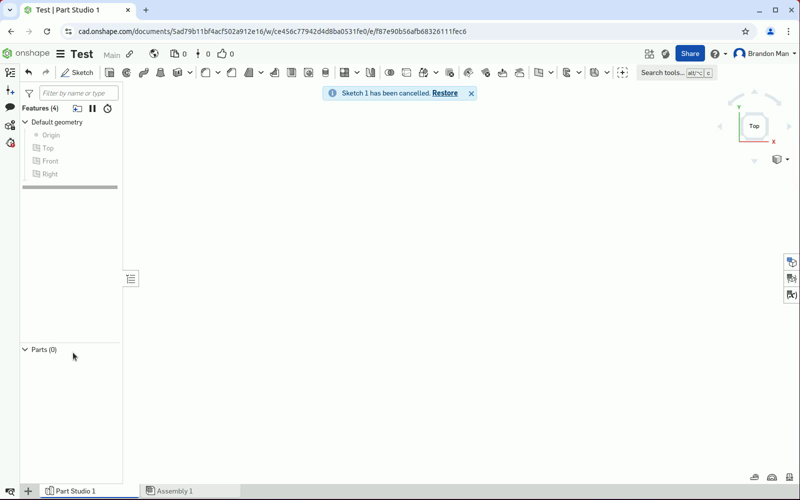
key(up)
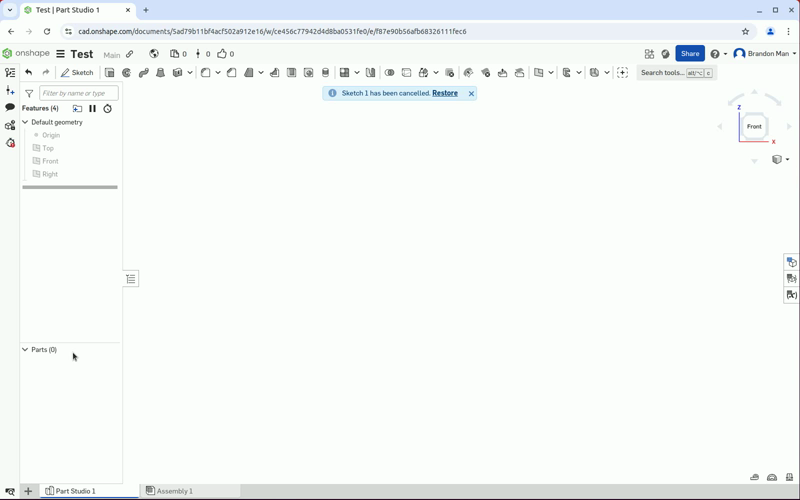
key_up(shift)
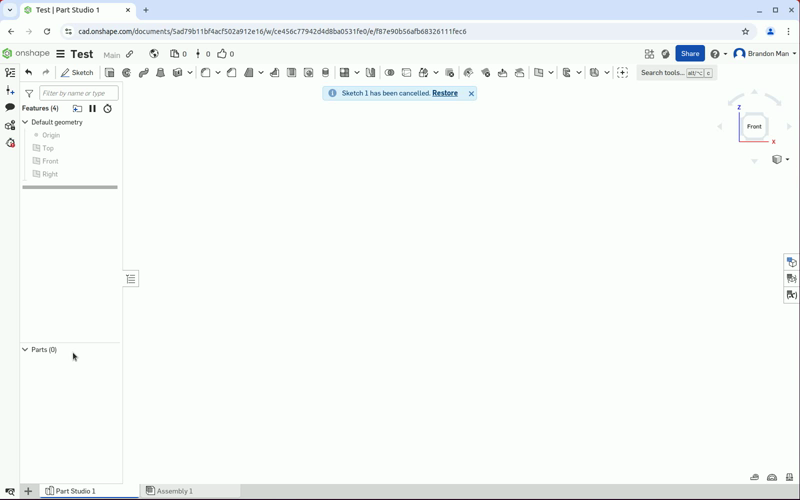
mouse_move(73, 352)
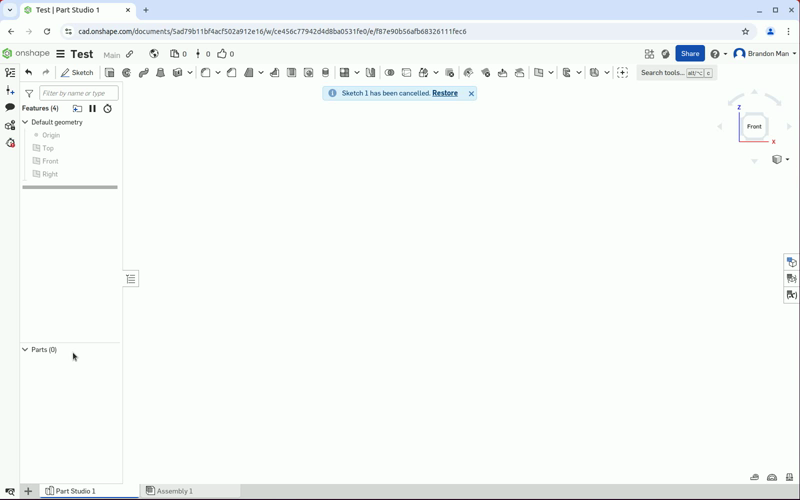
key(shift+y)
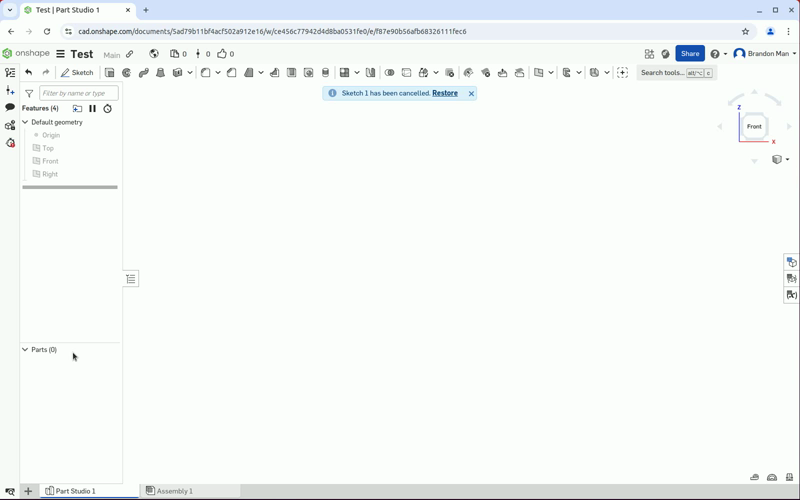
key(shift+s)
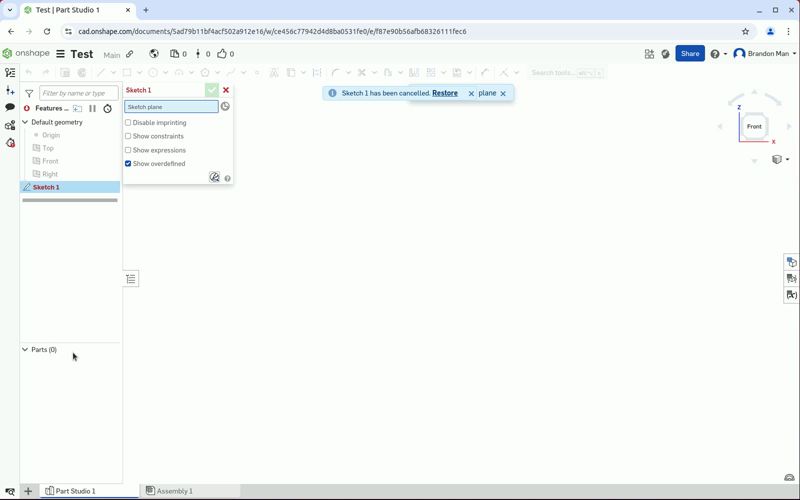
mouse_move(73, 163)
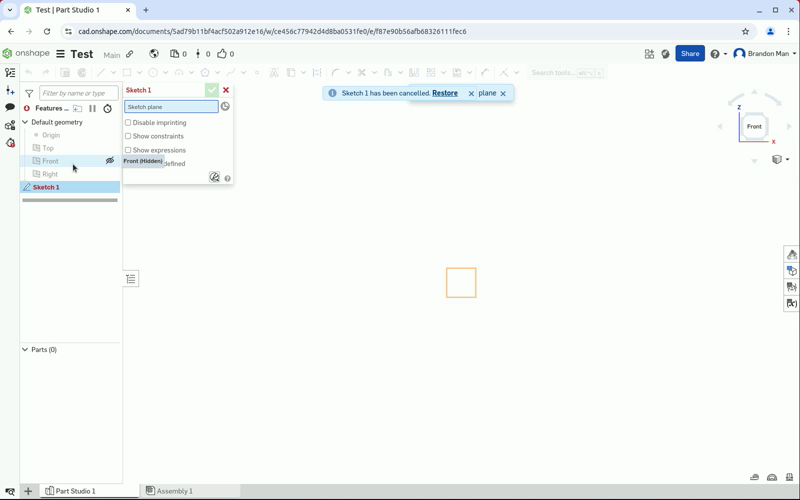
click(73, 163)
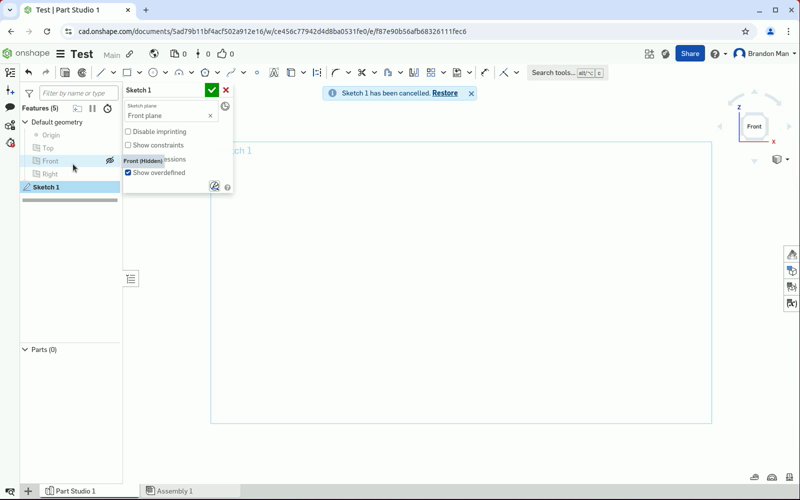
mouse_move(73, 352)
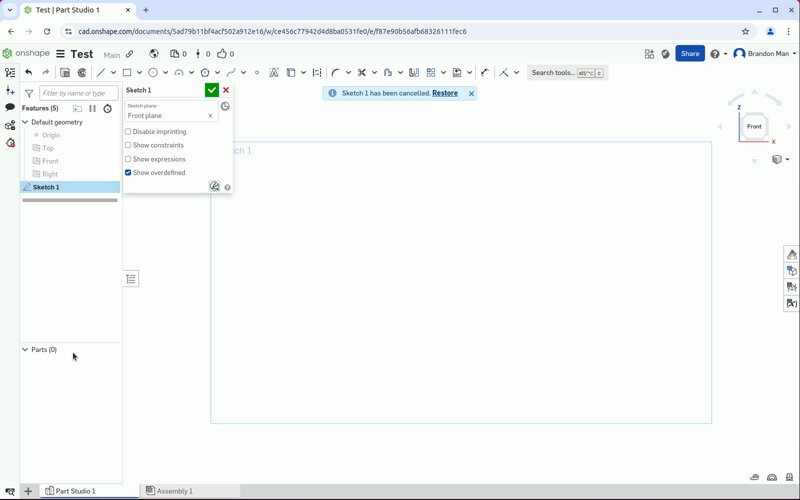
key(y)
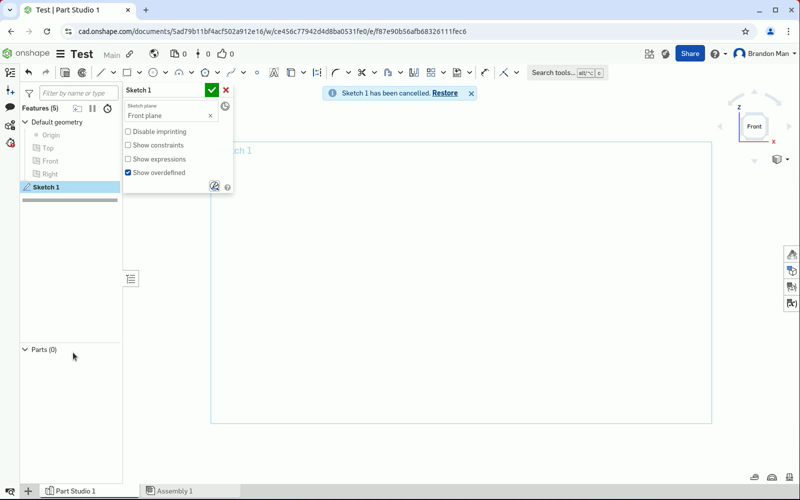
key(a)
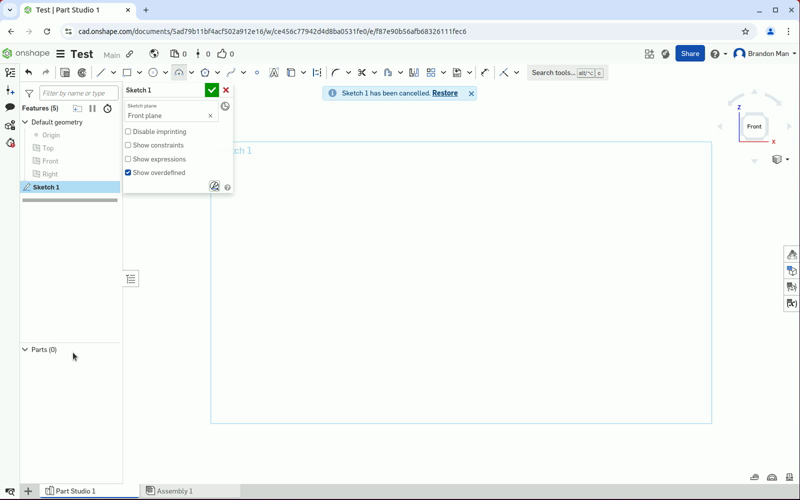
key_down(shift)
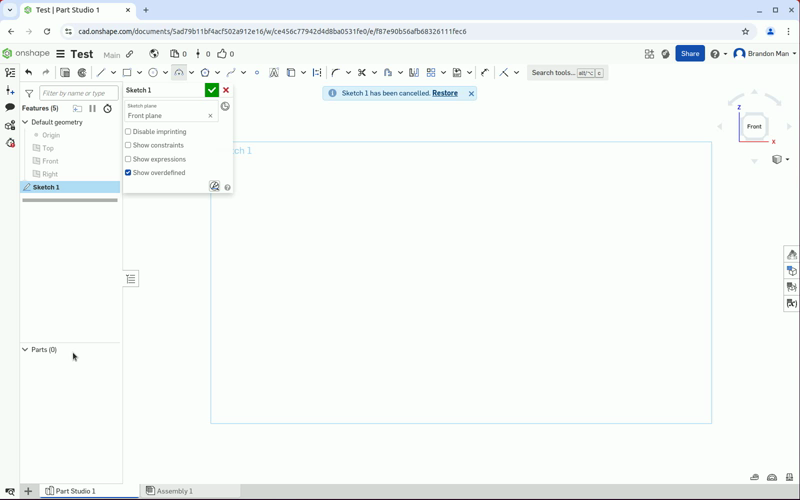
mouse_move(396, 213)
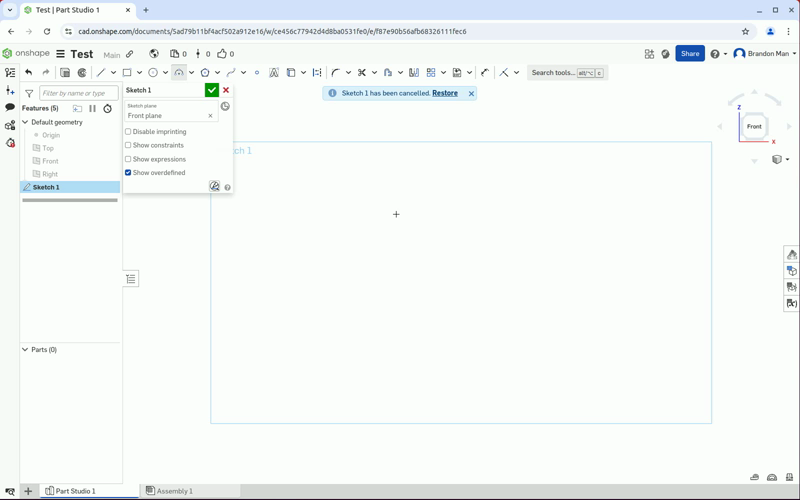
click(396, 213)
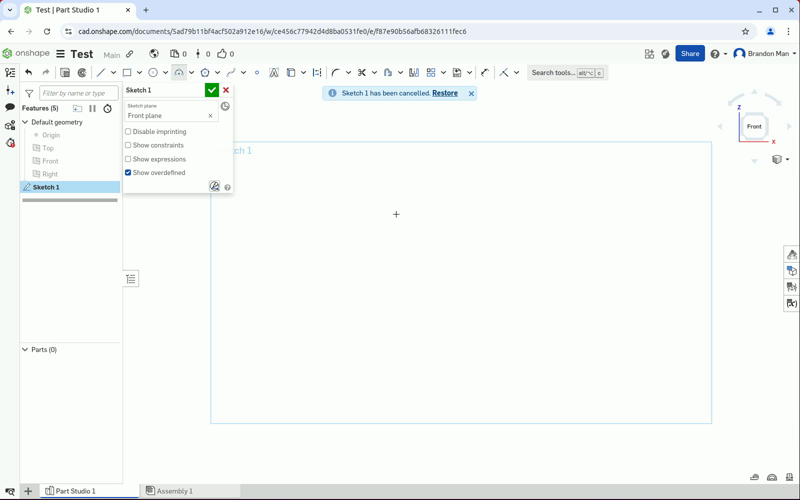
key_up(shift)
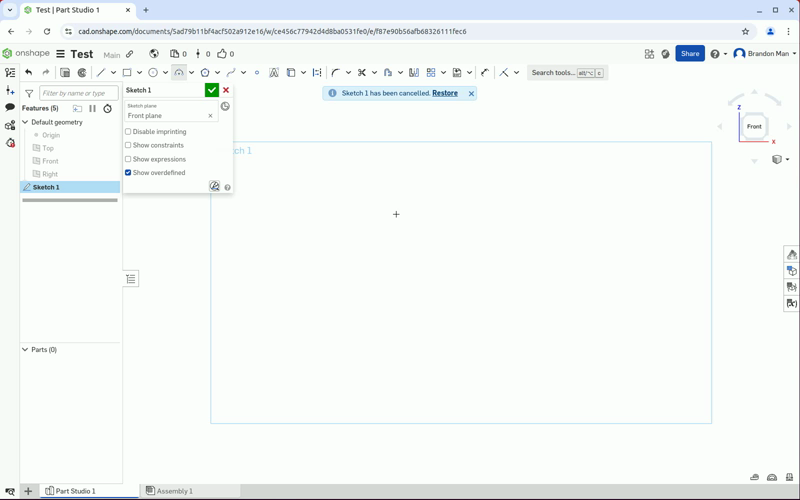
key_down(shift)
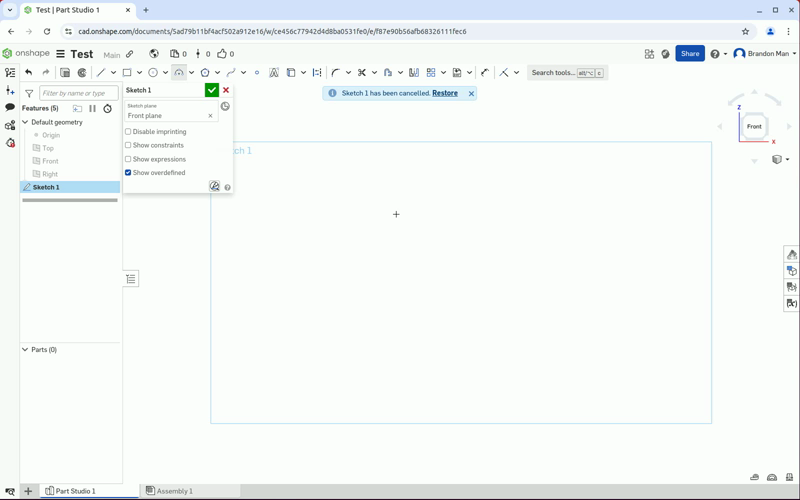
mouse_move(525, 213)
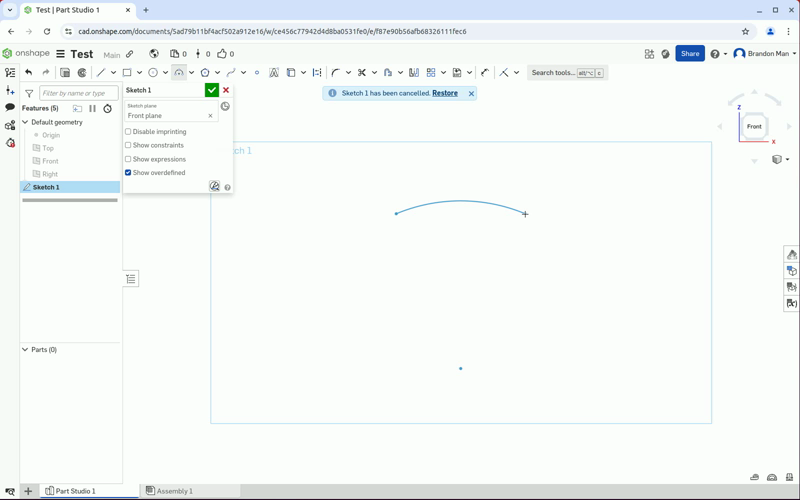
click(525, 213)
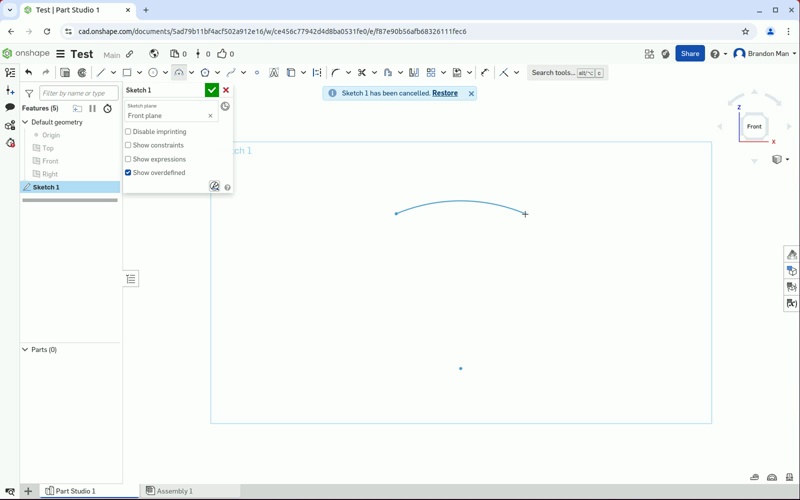
mouse_move(460, 188)
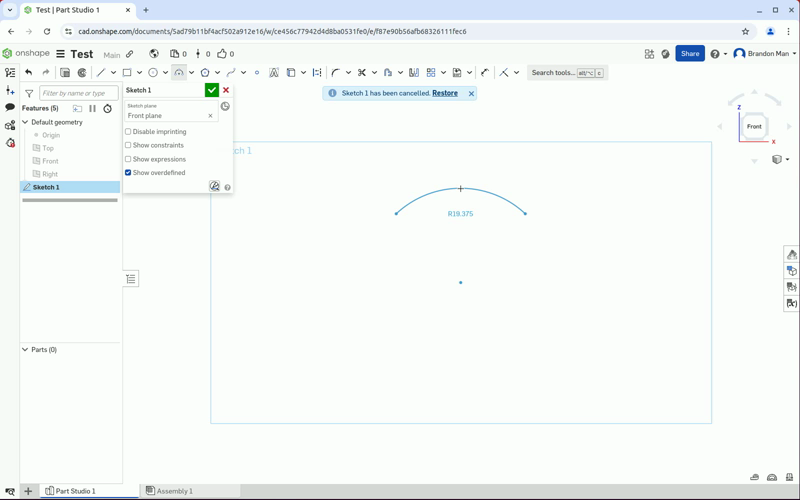
click(460, 188)
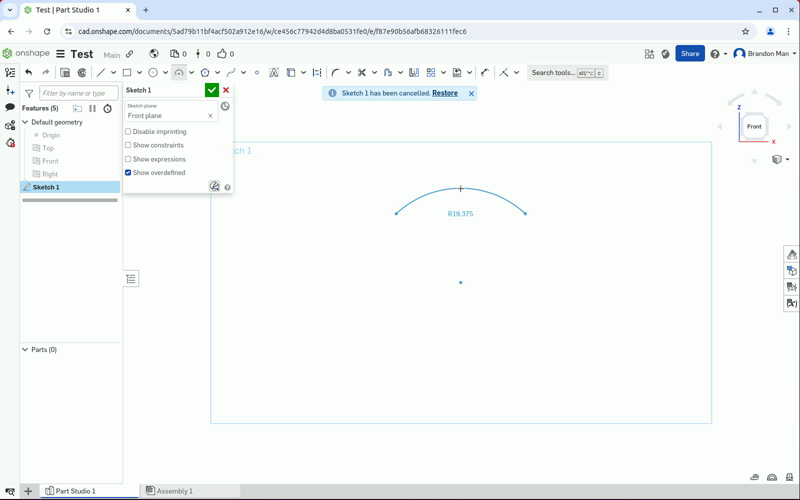
key_up(shift)
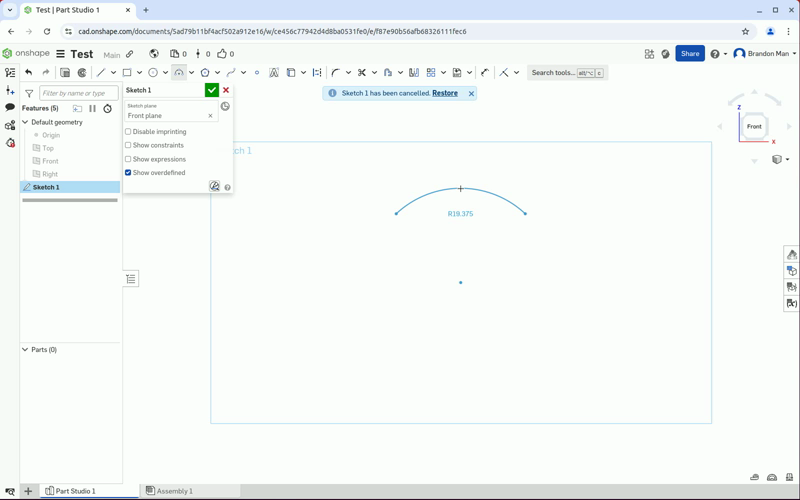
key(esc)
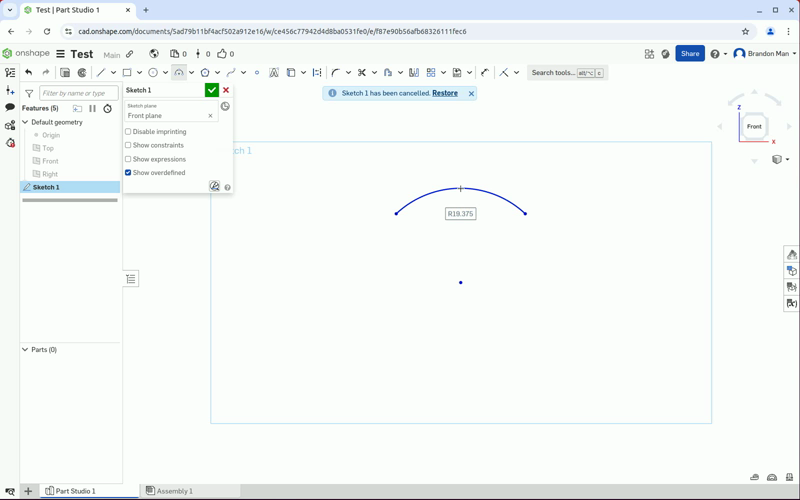
key(l)
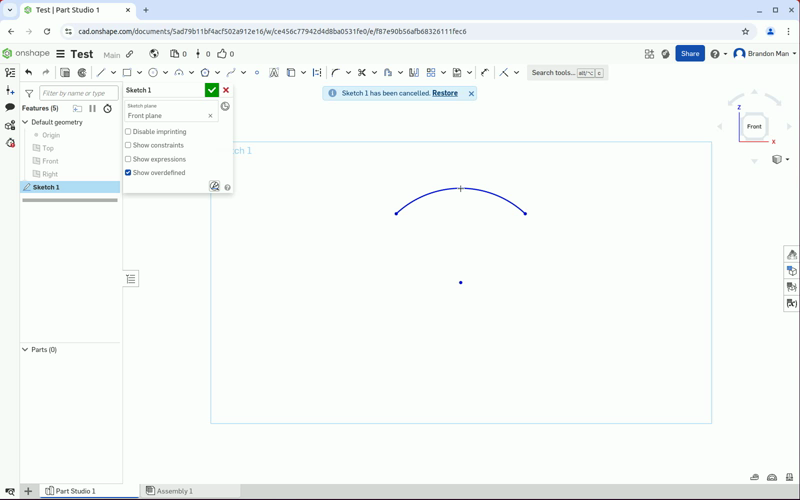
mouse_move(525, 213)
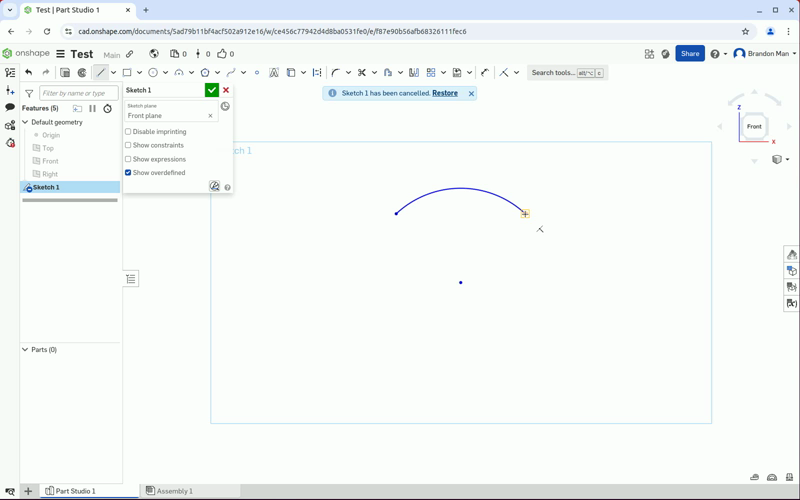
click(525, 213)
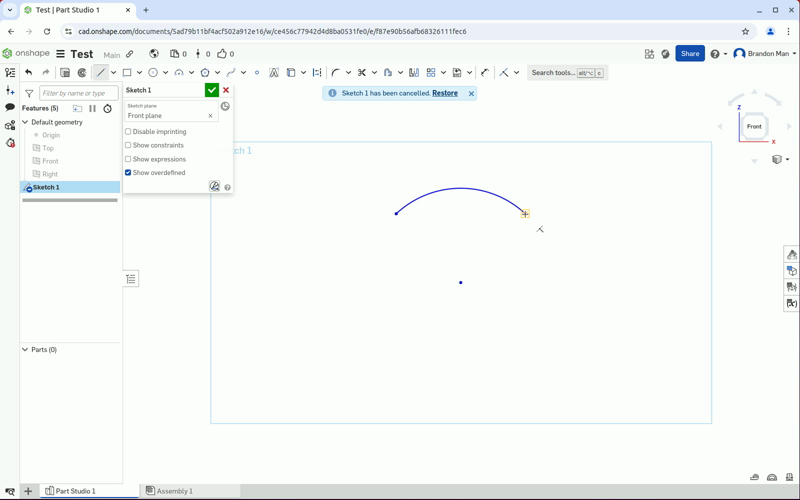
key_down(shift)
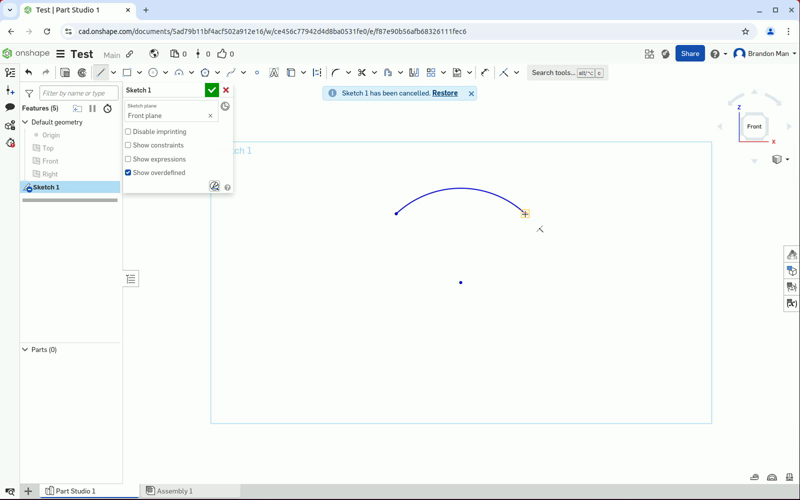
mouse_move(555, 213)
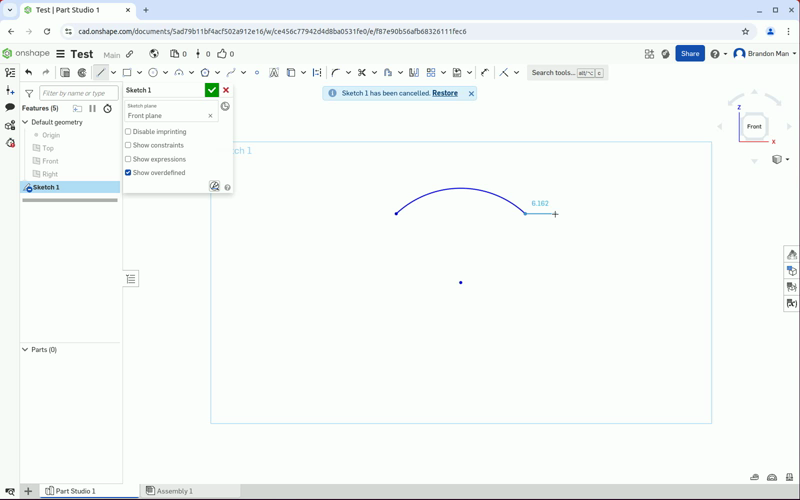
mouse_move(525, 190)
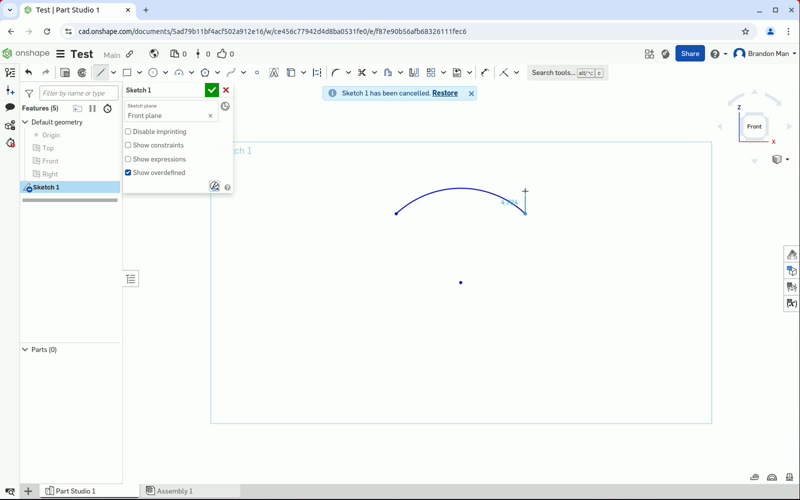
click(525, 190)
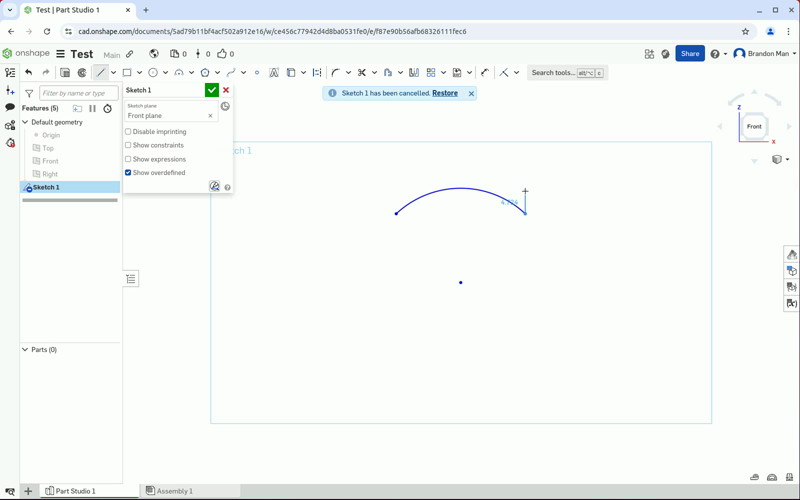
key_up(shift)
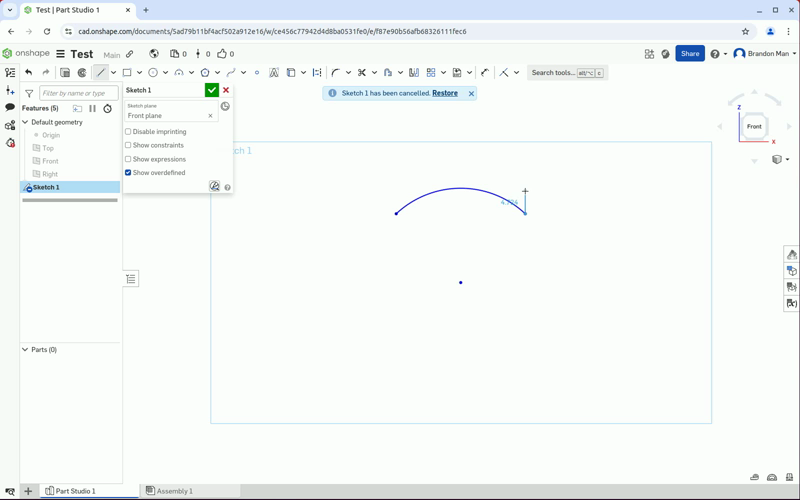
key(esc)
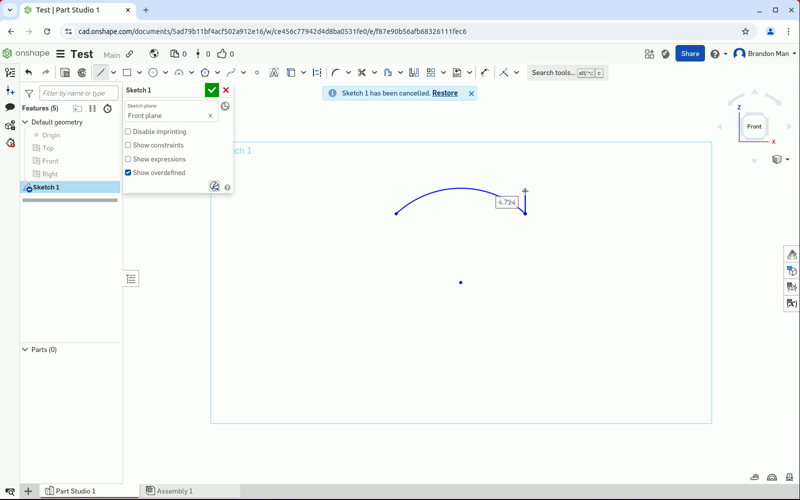
key(a)
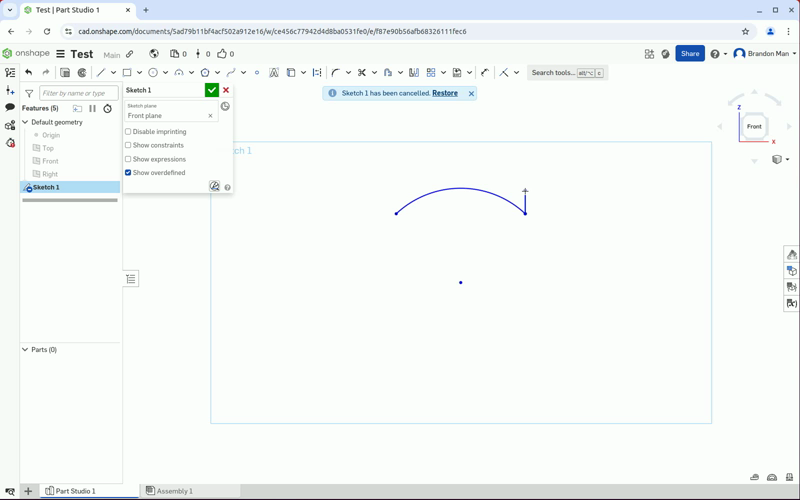
mouse_move(525, 190)
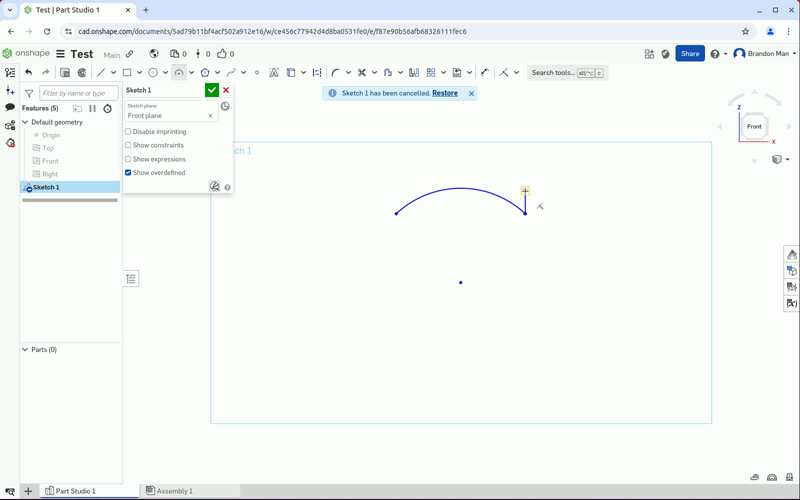
click(525, 190)
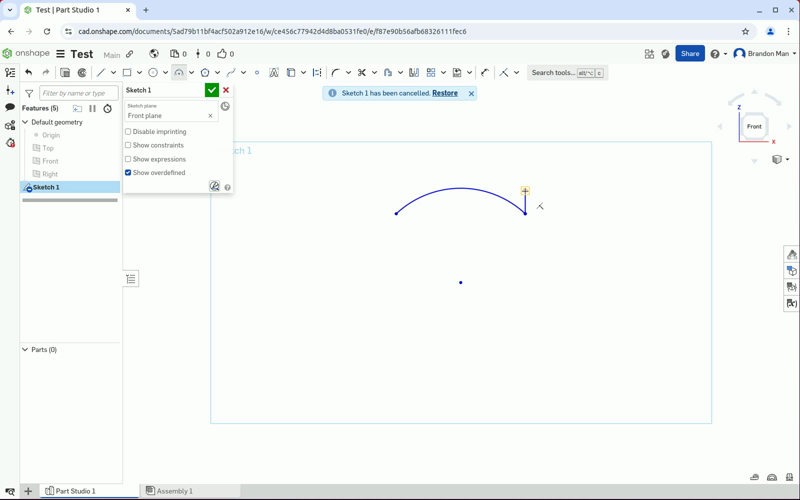
key_down(shift)
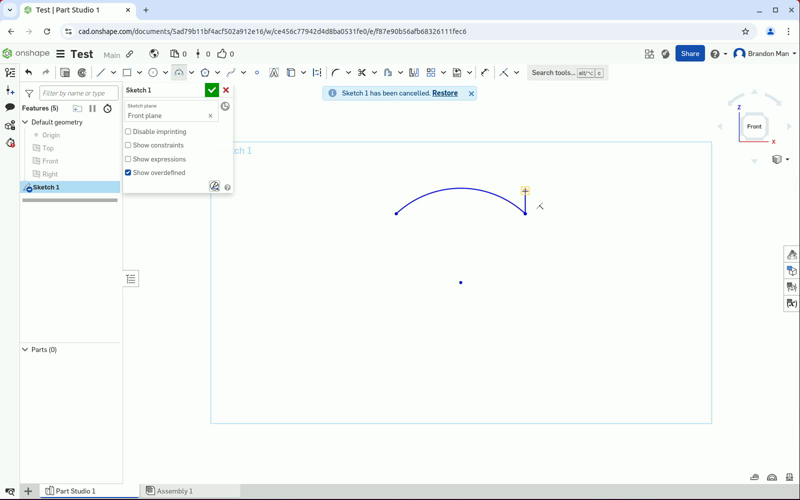
mouse_move(396, 190)
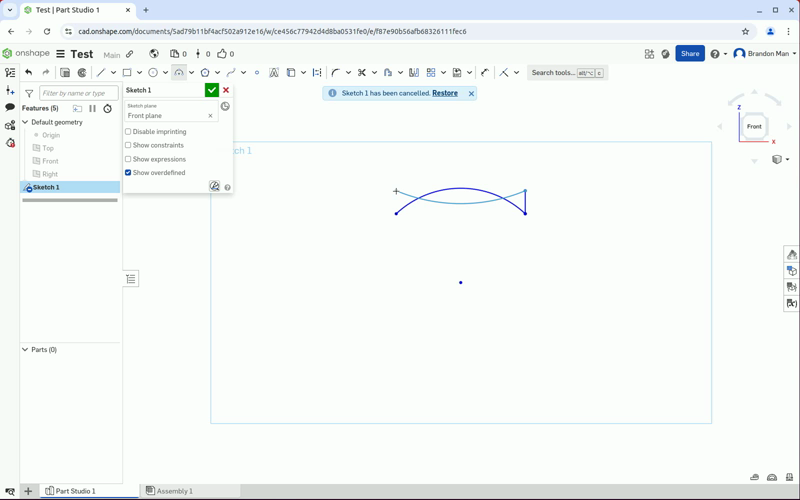
click(396, 190)
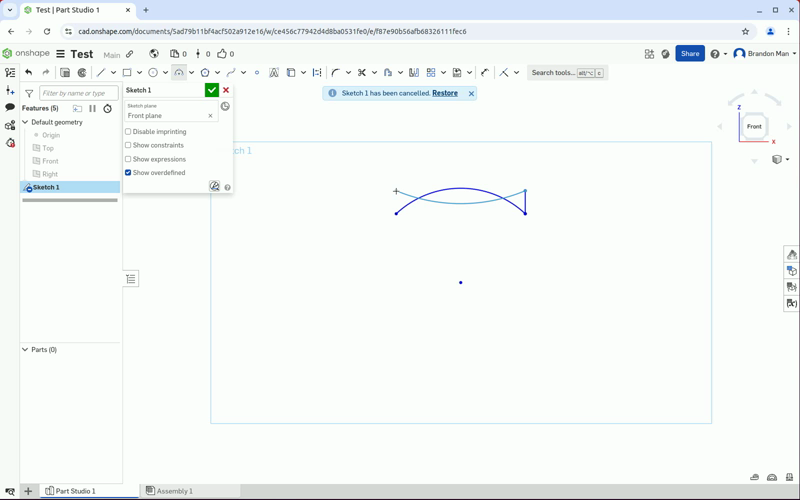
mouse_move(460, 170)
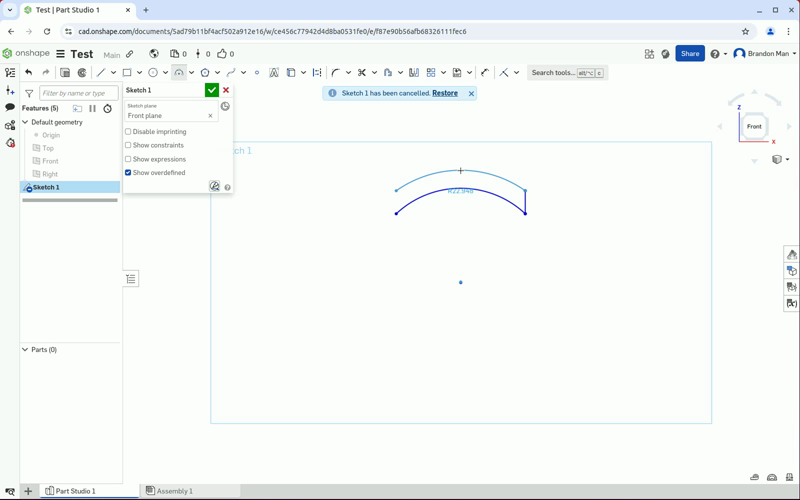
click(460, 170)
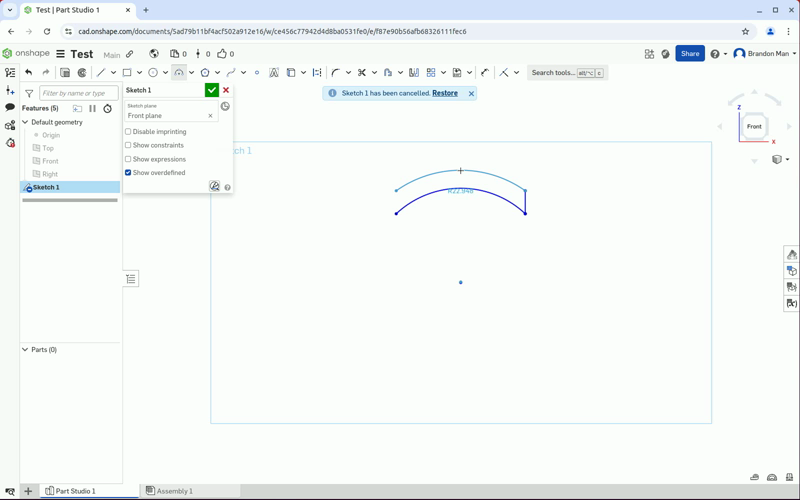
key_up(shift)
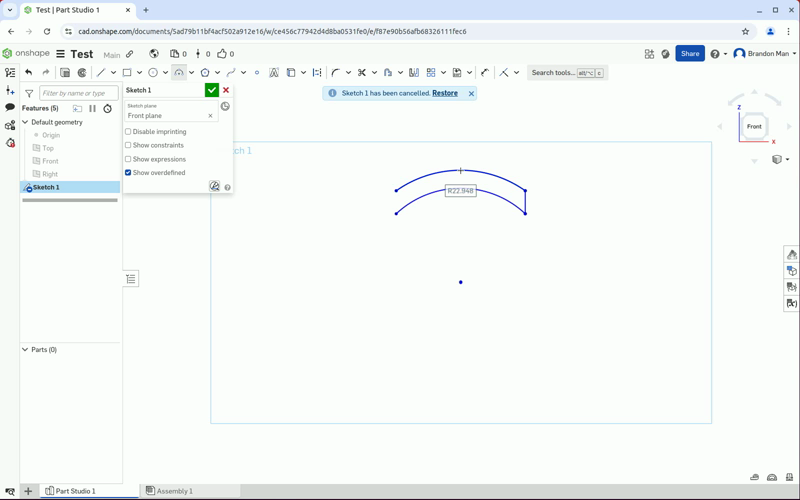
key(esc)
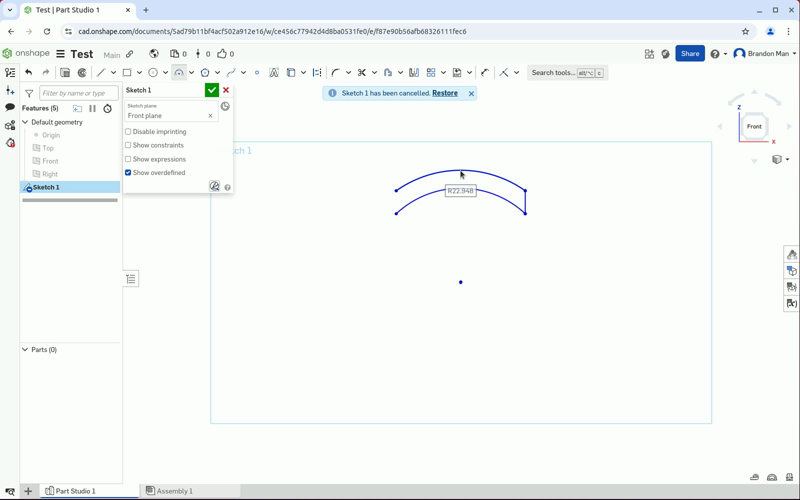
key(l)
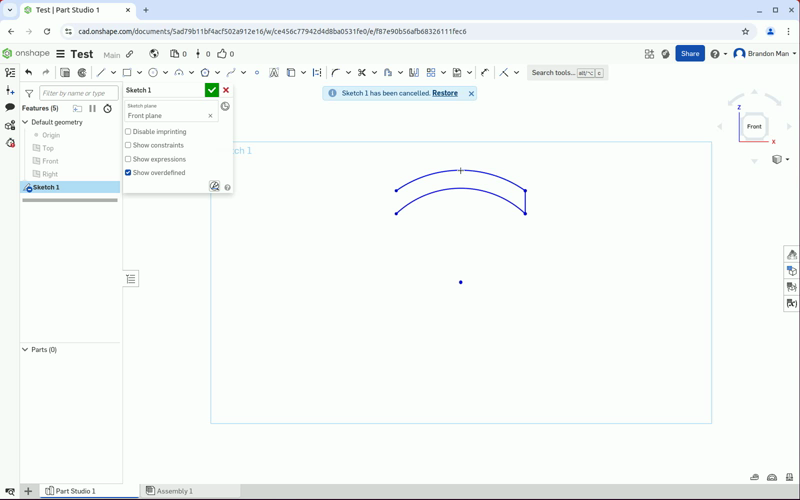
mouse_move(396, 190)
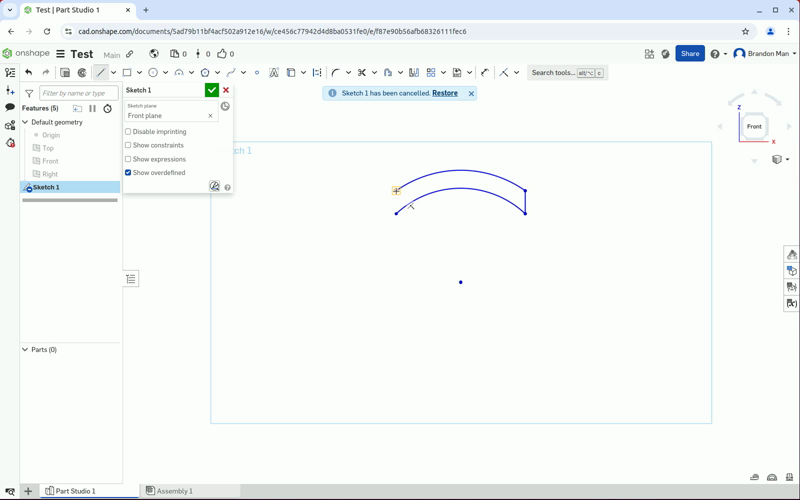
click(396, 190)
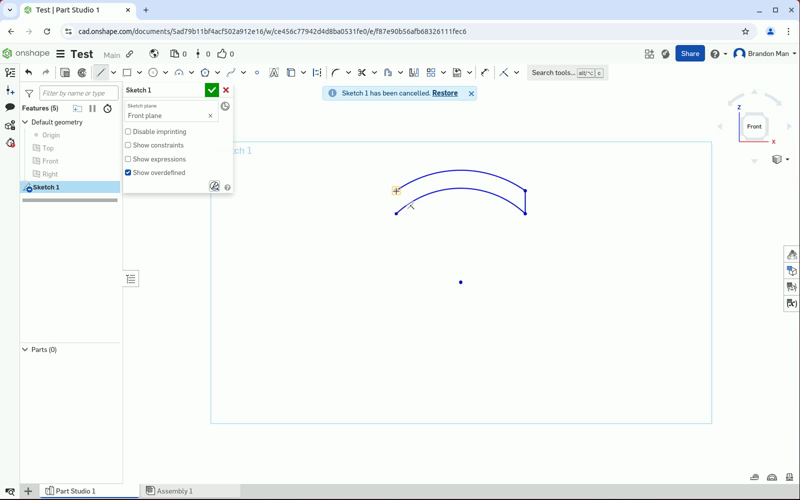
mouse_move(426, 190)
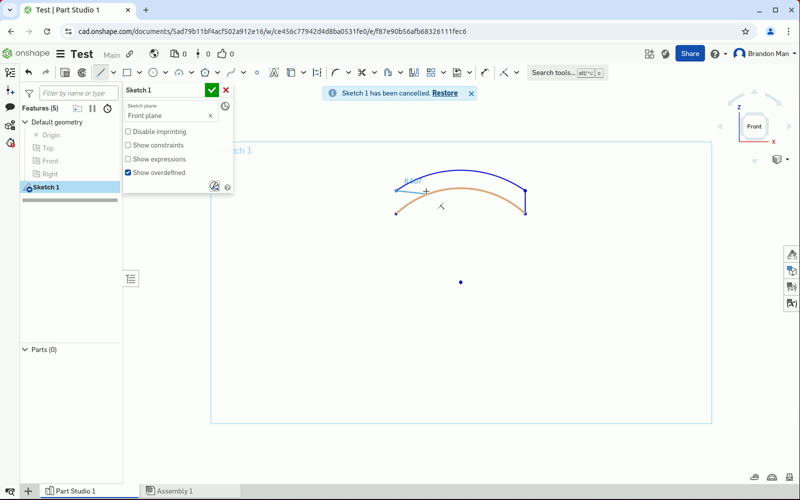
key_down(shift)
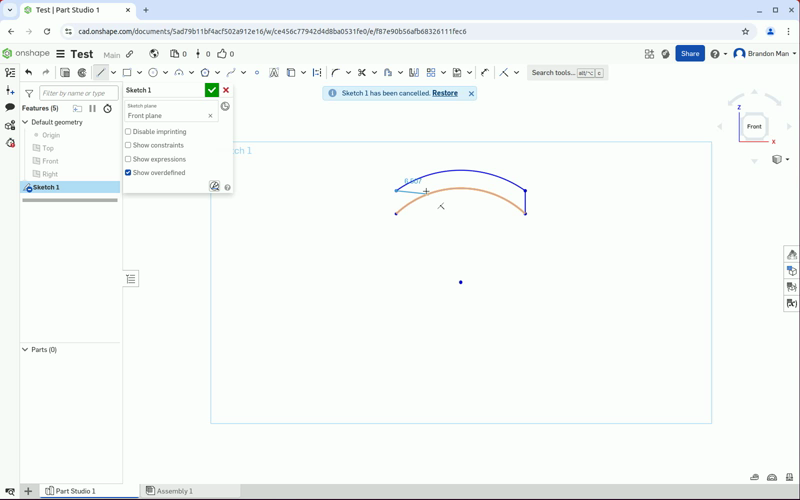
mouse_move(396, 213)
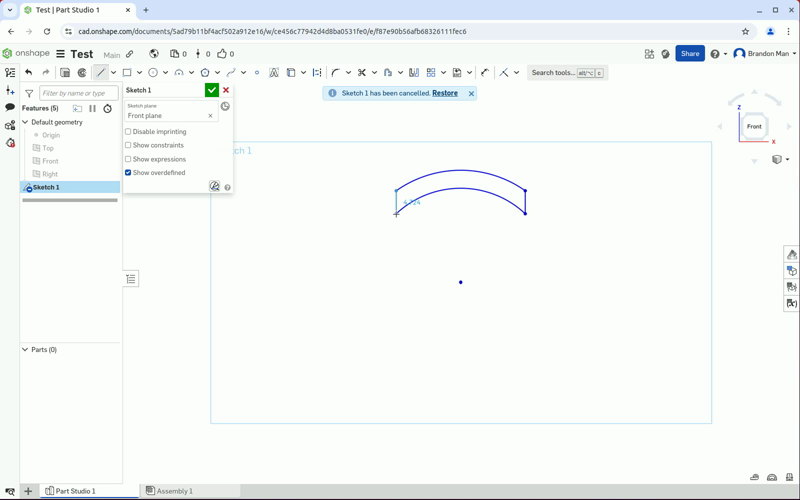
key_up(shift)
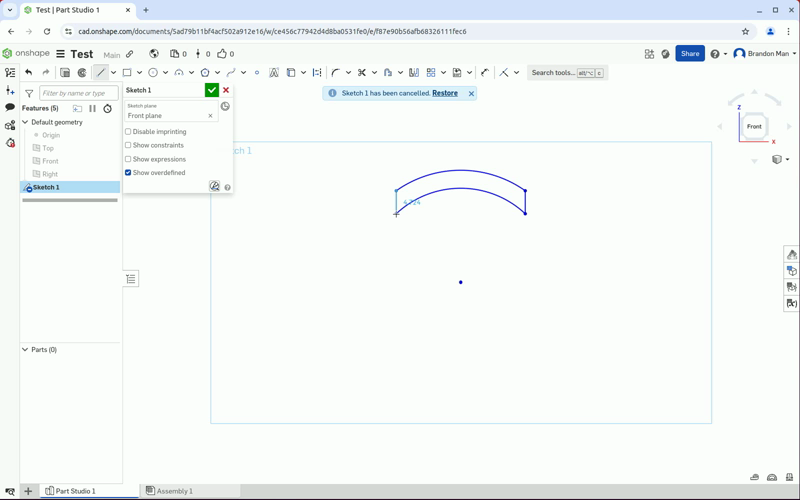
click(396, 213)
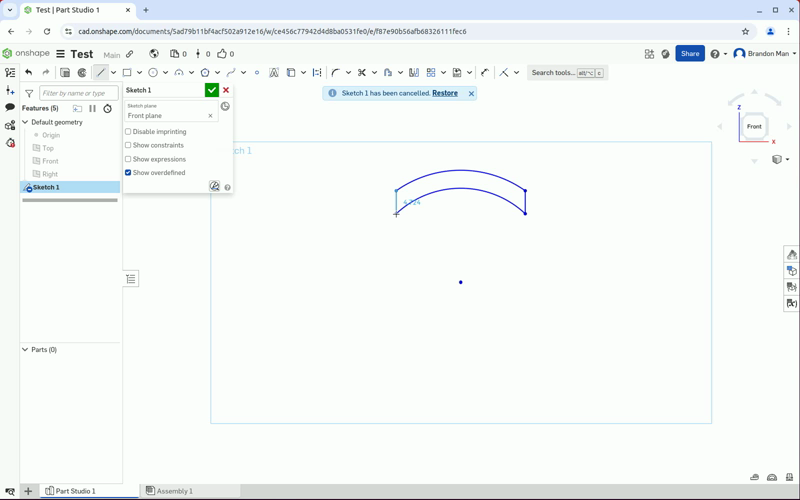
key(esc)
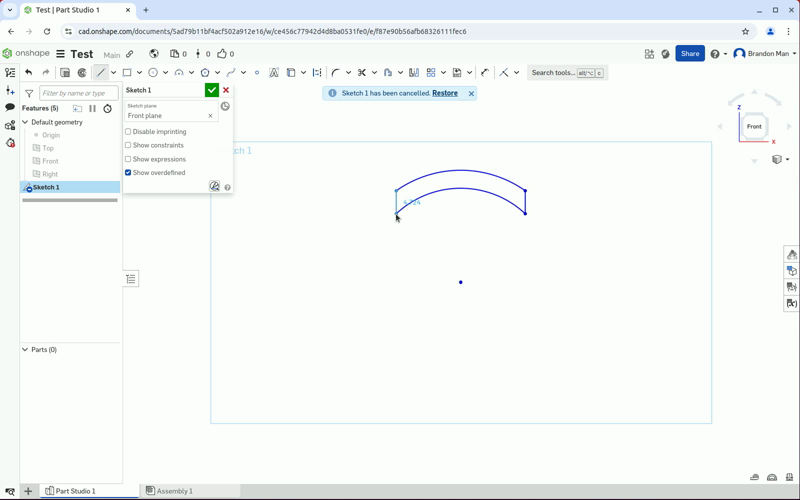
key(c)
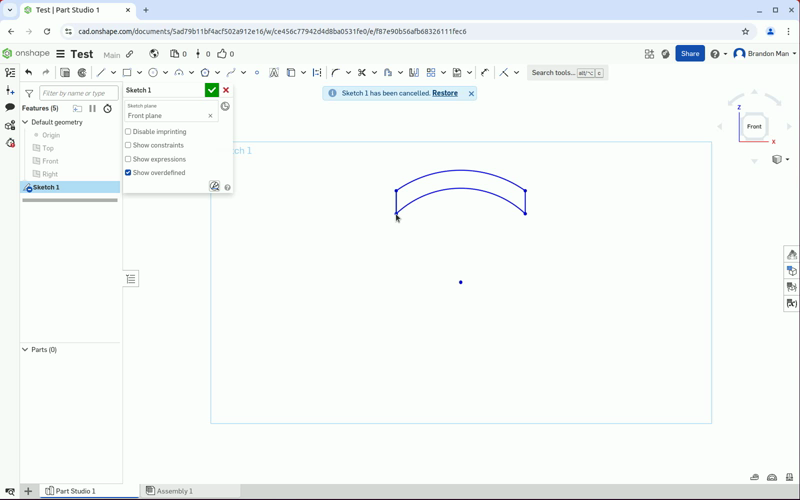
key_down(shift)
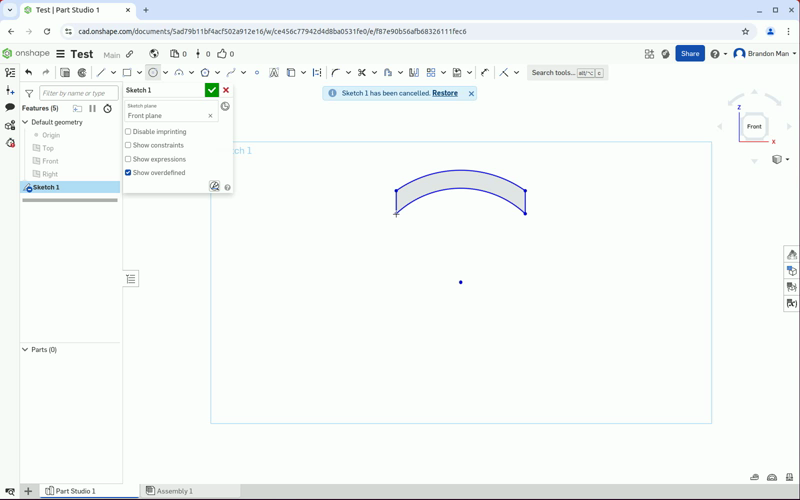
mouse_move(432, 181)
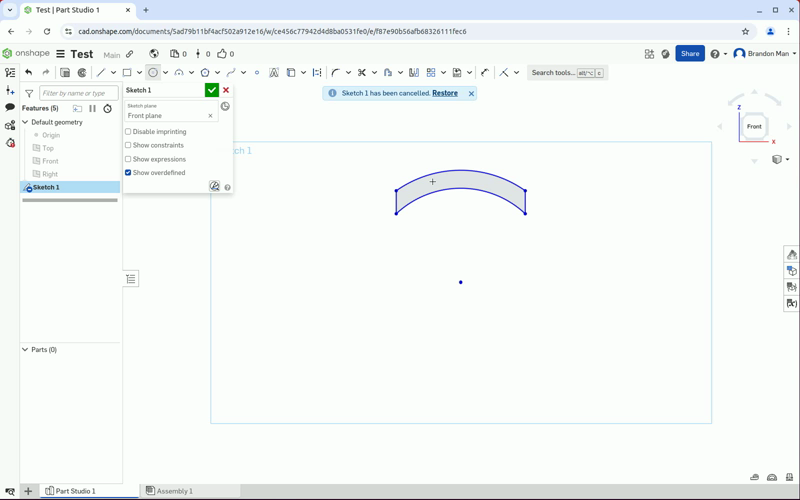
click(432, 181)
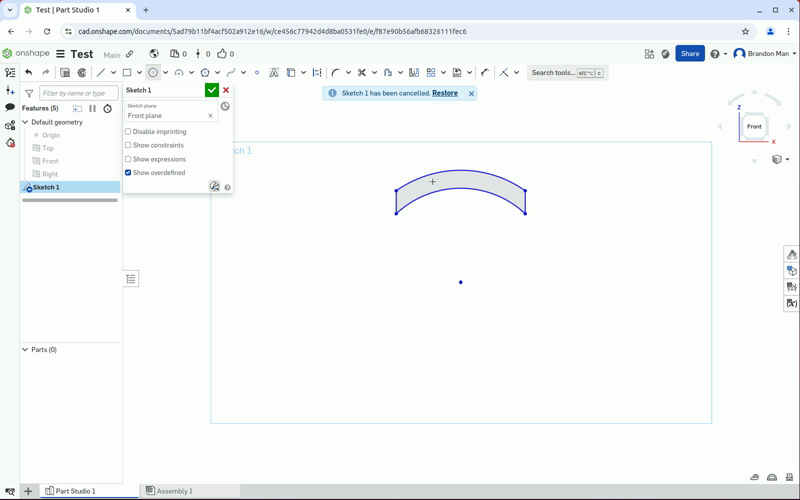
key_up(shift)
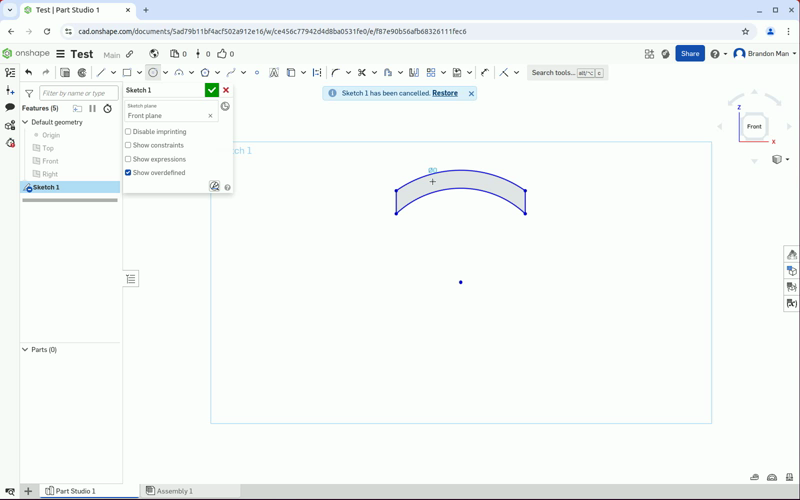
mouse_move(437, 181)
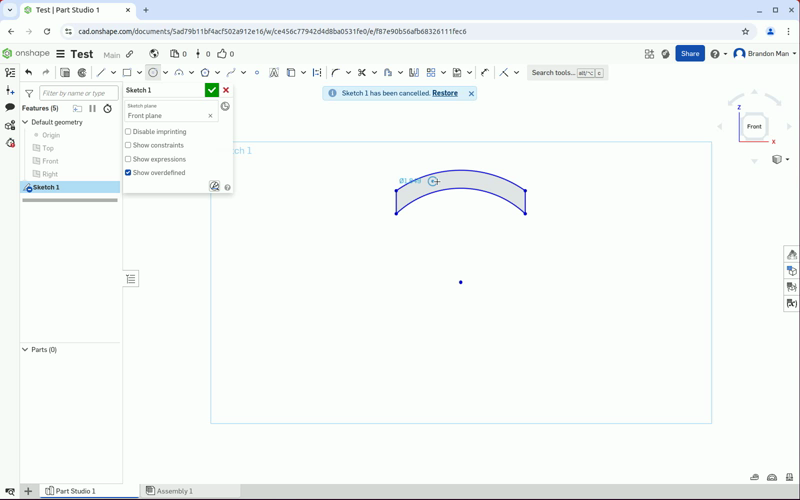
click(437, 181)
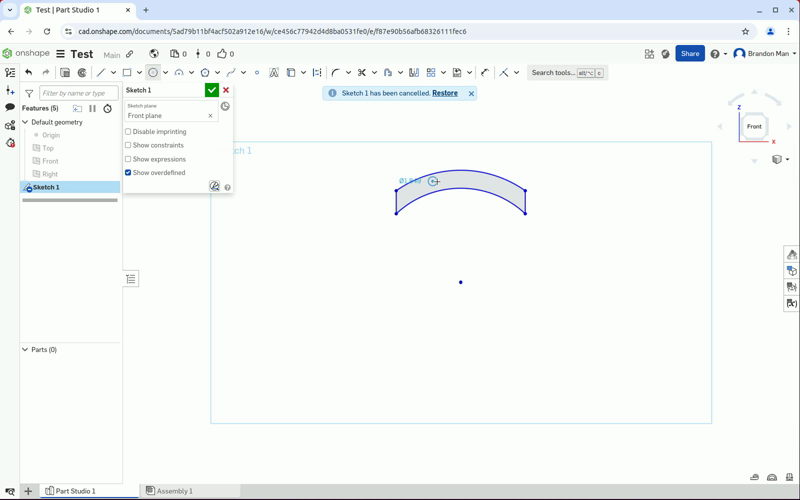
key(esc)
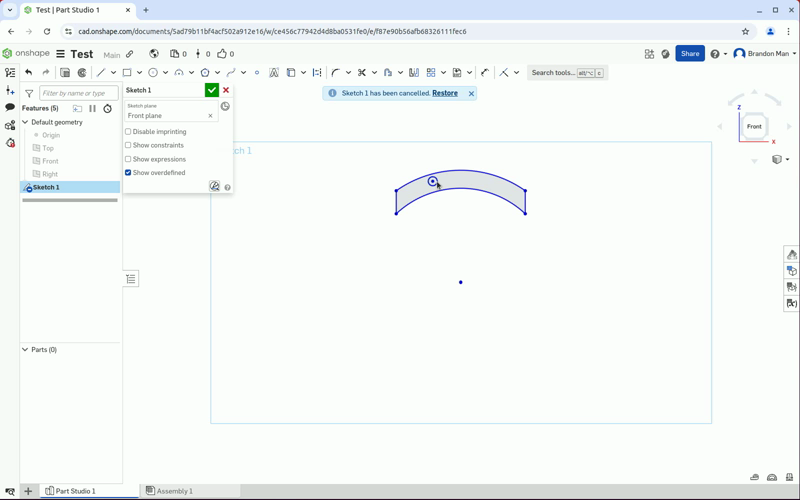
key(c)
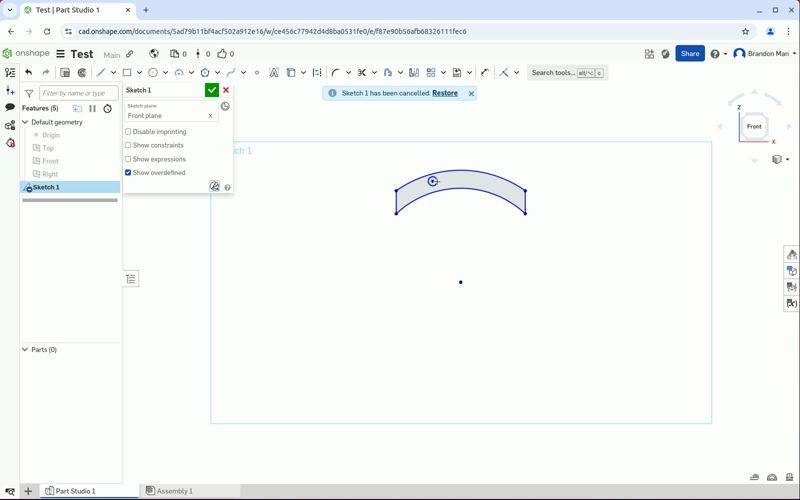
key_down(shift)
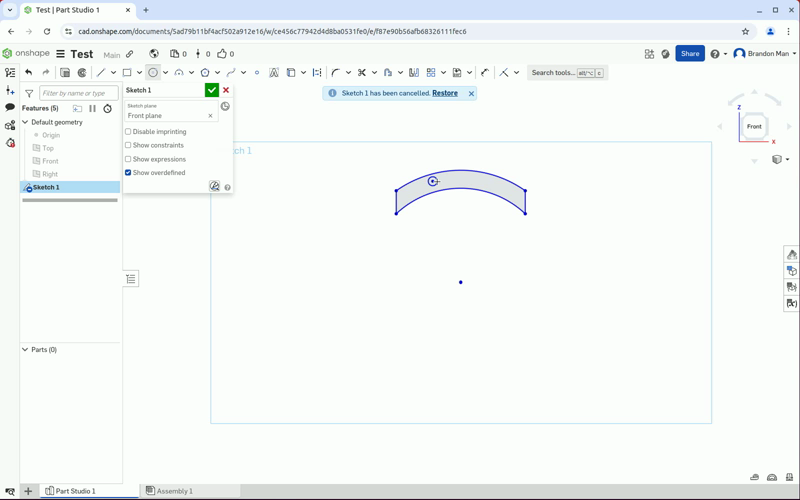
mouse_move(488, 181)
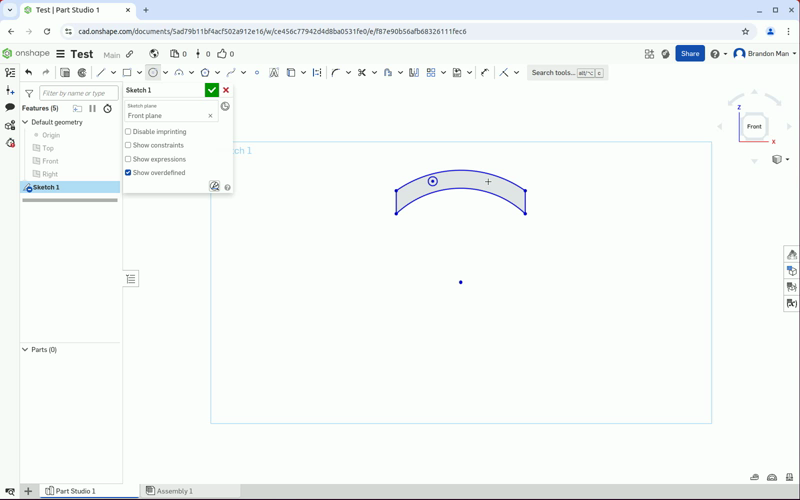
click(488, 181)
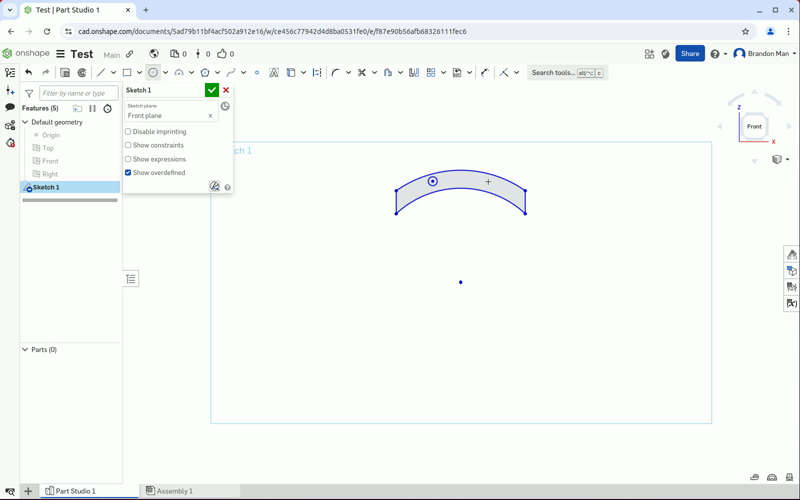
key_up(shift)
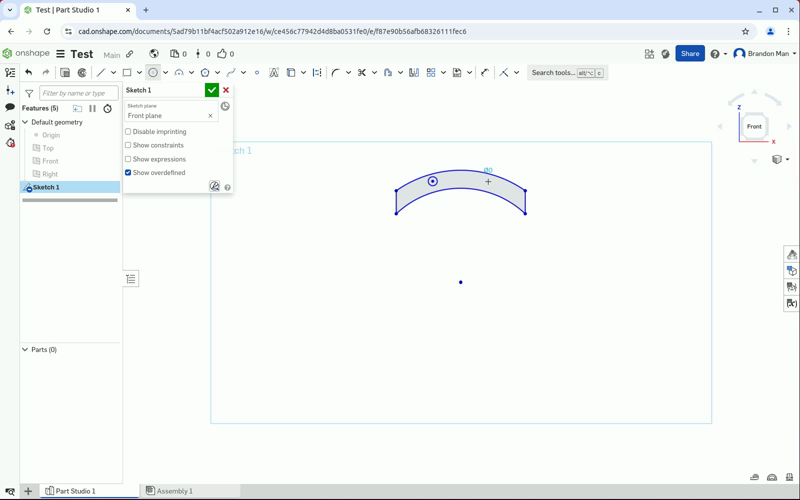
mouse_move(492, 181)
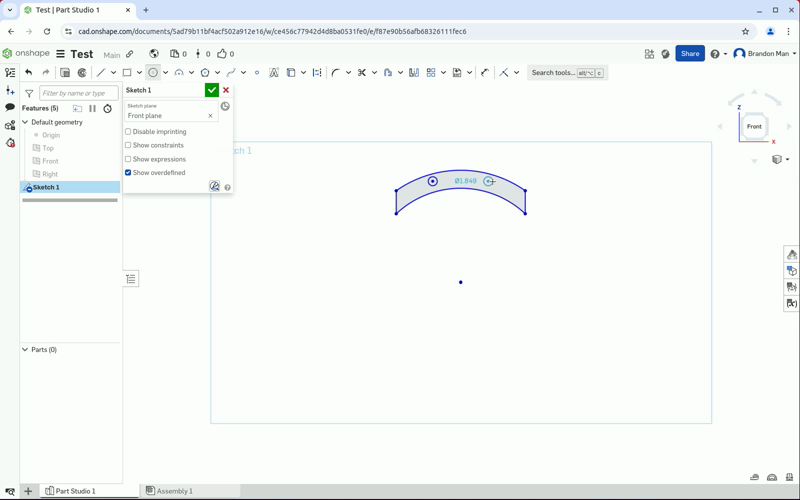
click(492, 181)
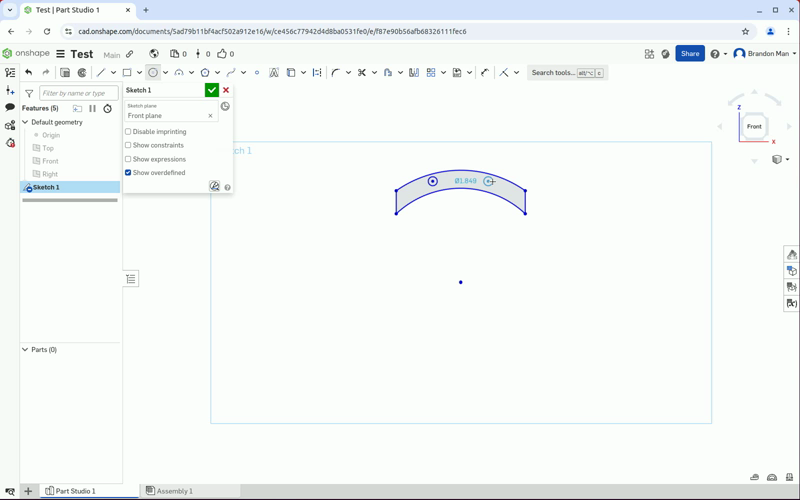
key(esc)
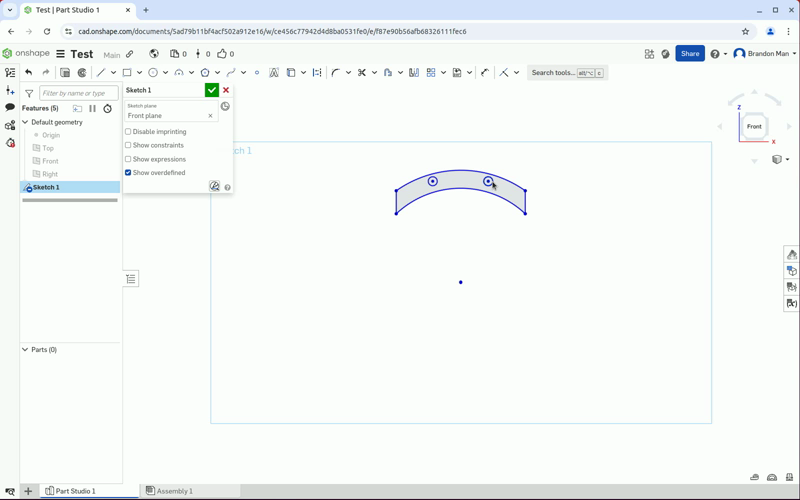
mouse_move(422, 183)
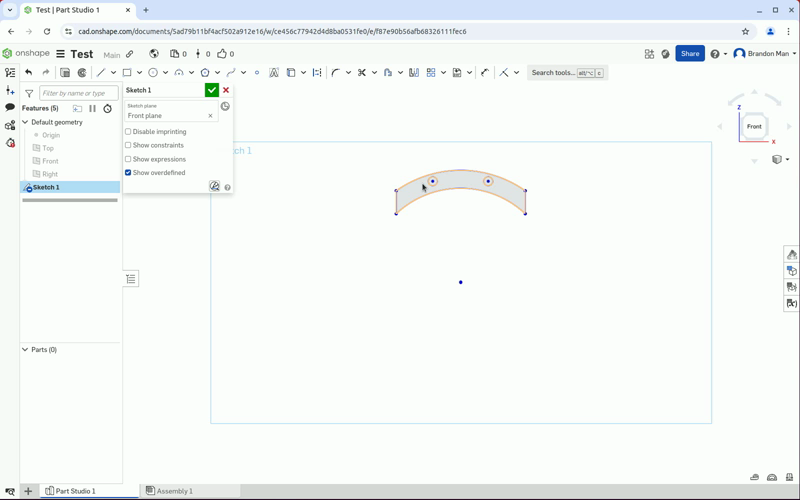
click(422, 183)
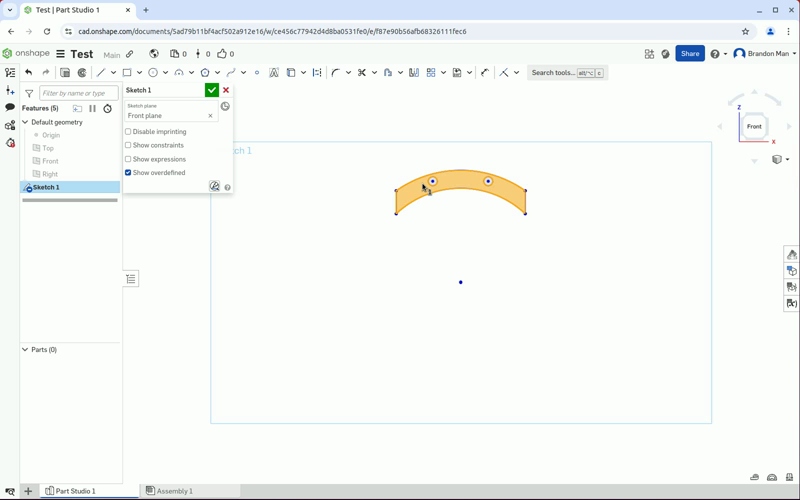
mouse_move(73, 352)
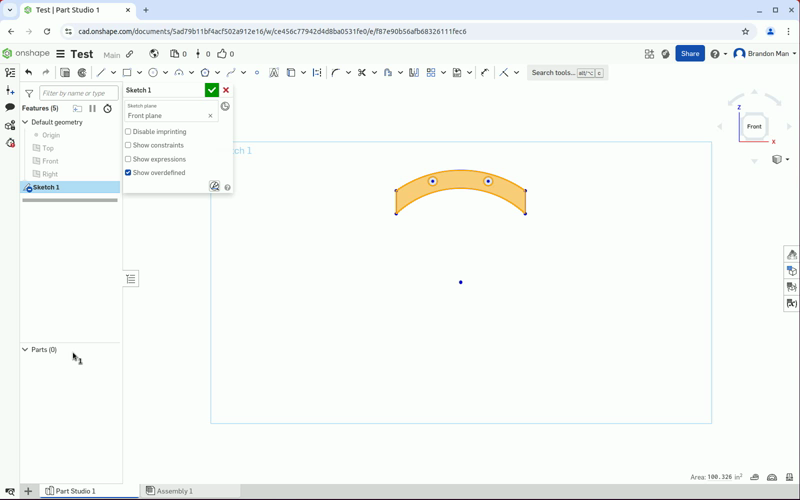
key(shift+y)
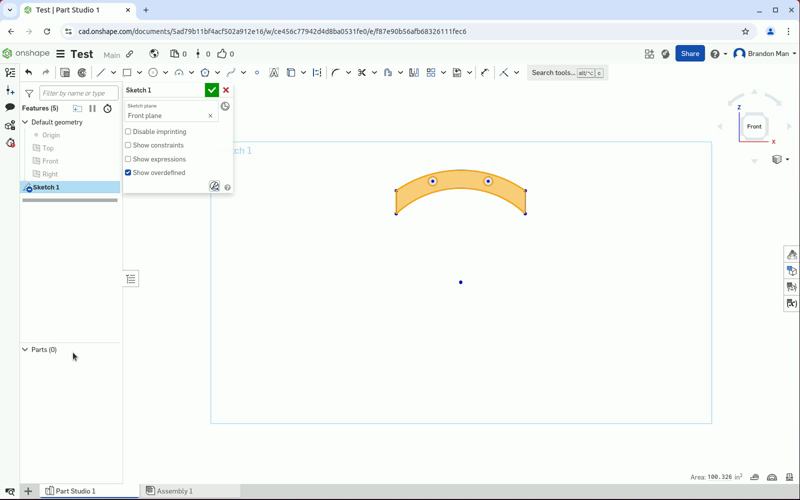
key(shift+e)
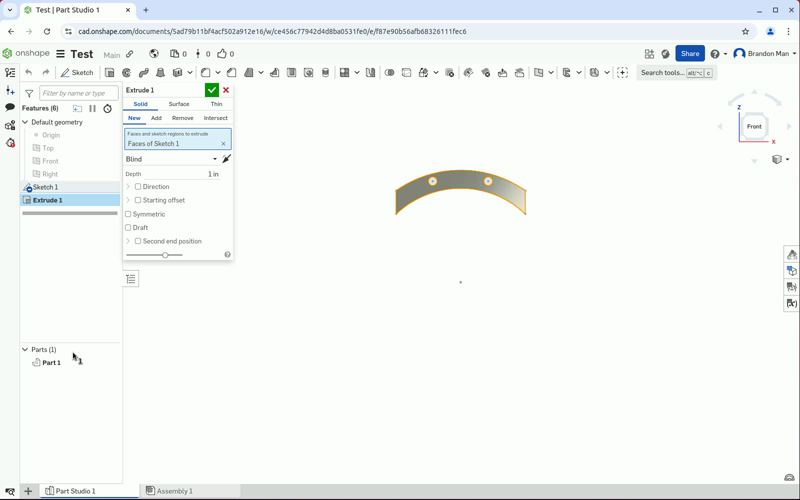
mouse_move(143, 106)
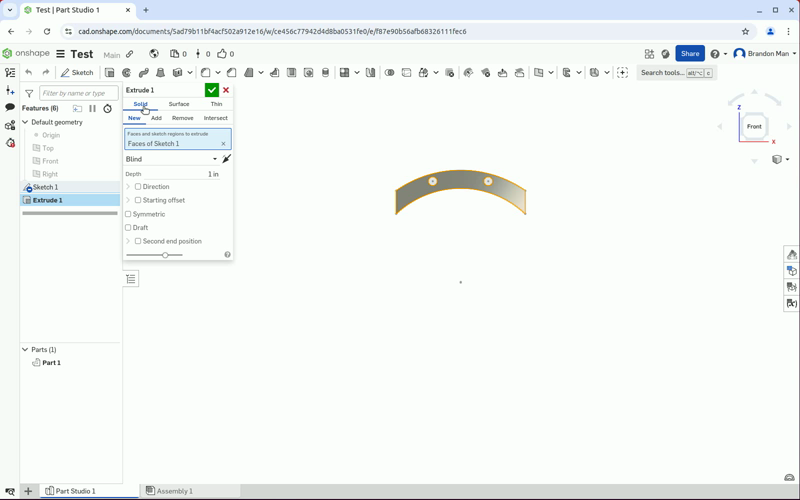
click(143, 106)
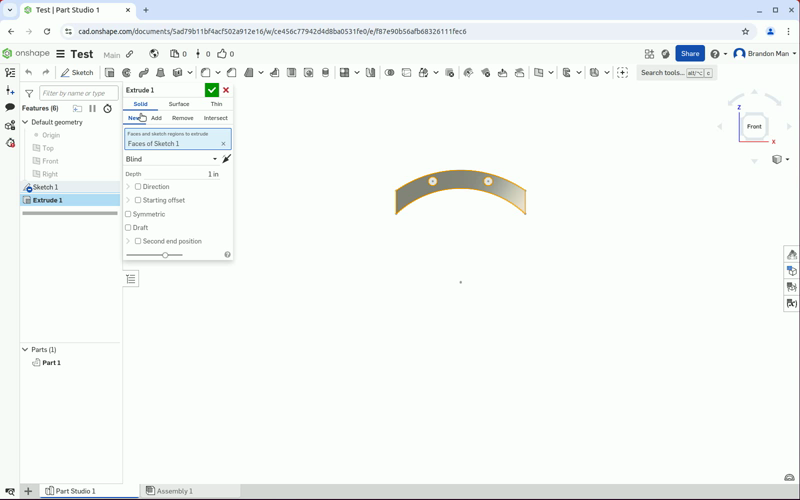
mouse_move(137, 120)
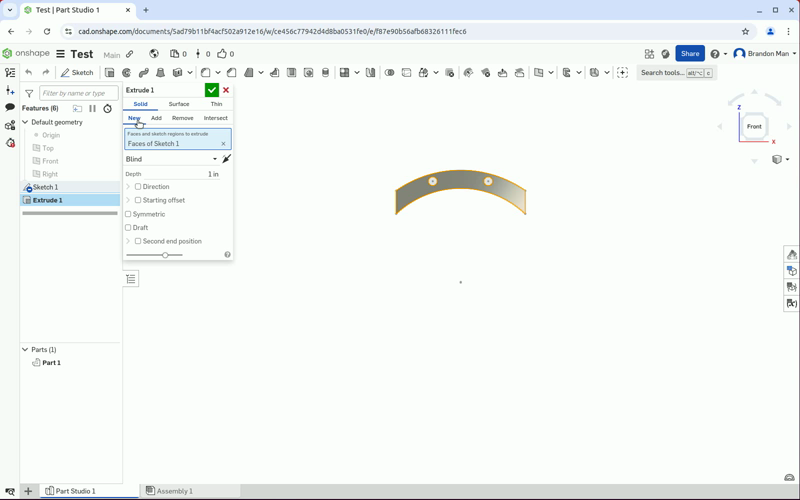
click(137, 120)
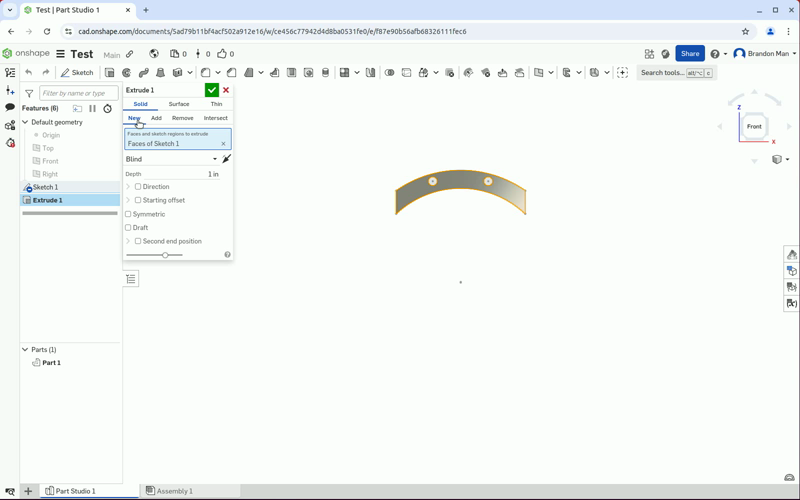
key(tab, 4)
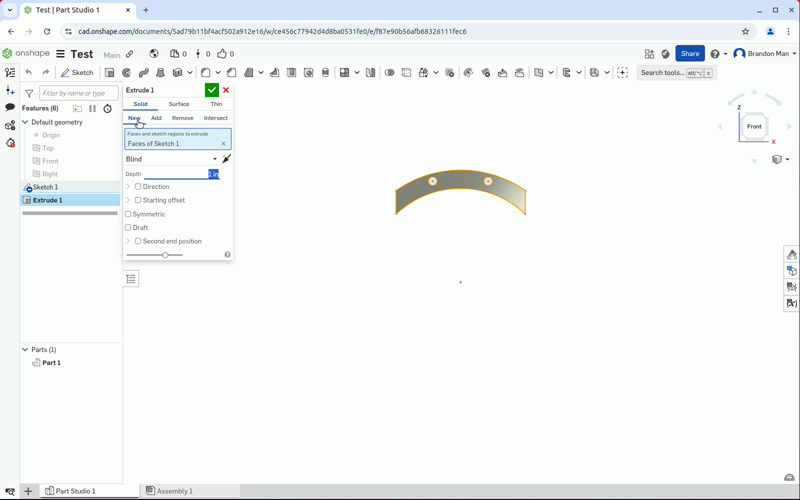
text(1.444)
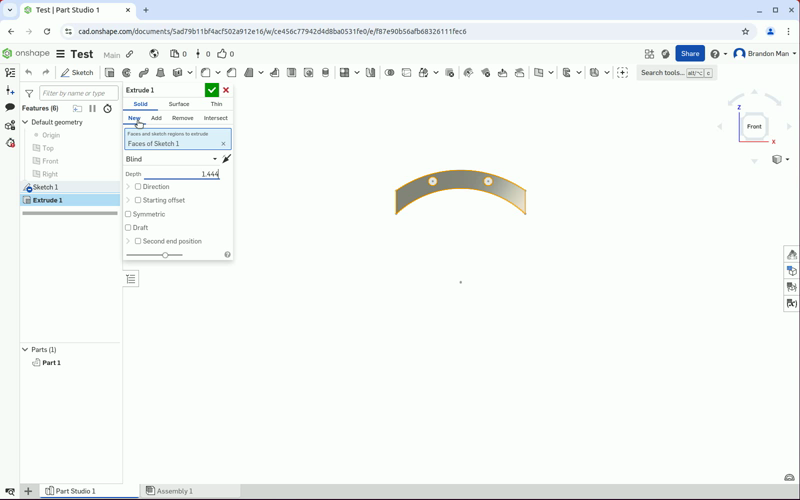
key(enter)
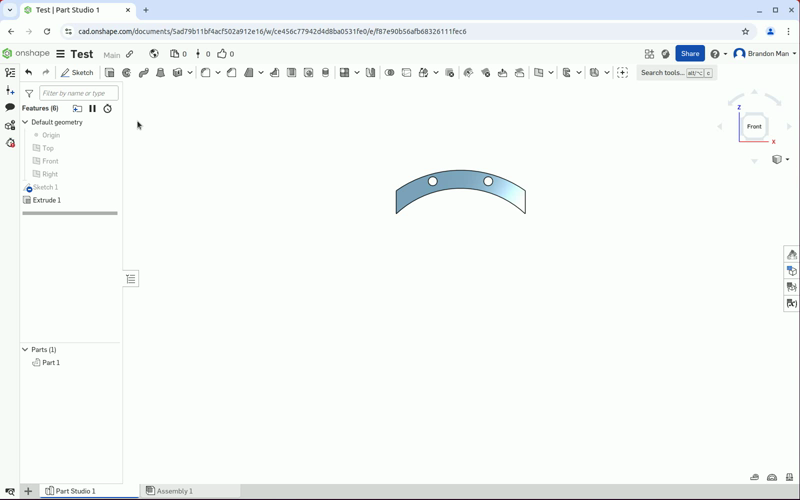
key(shift+h)
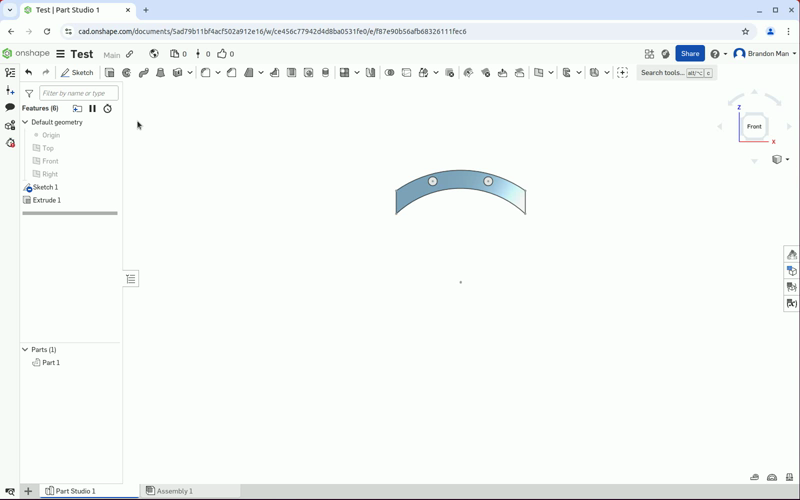
key(shift+h)
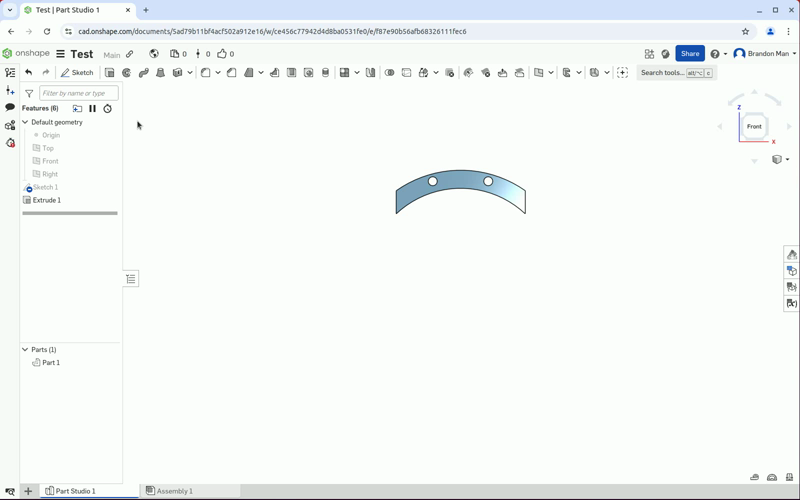
mouse_move(73, 189)
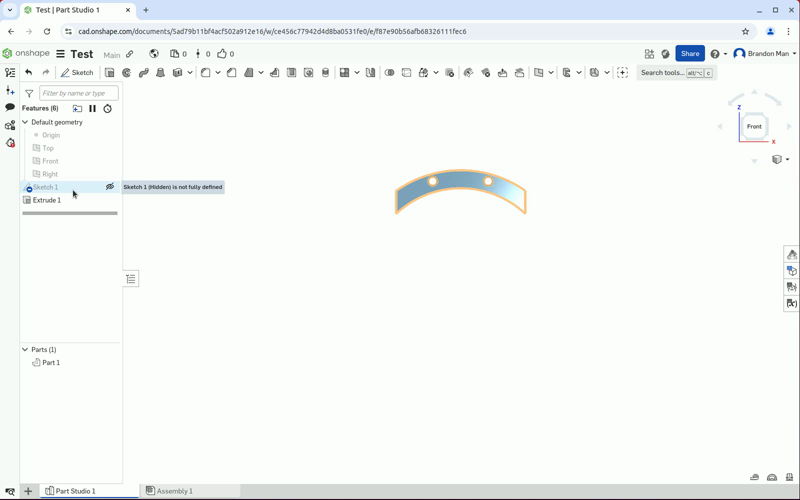
click(73, 189)
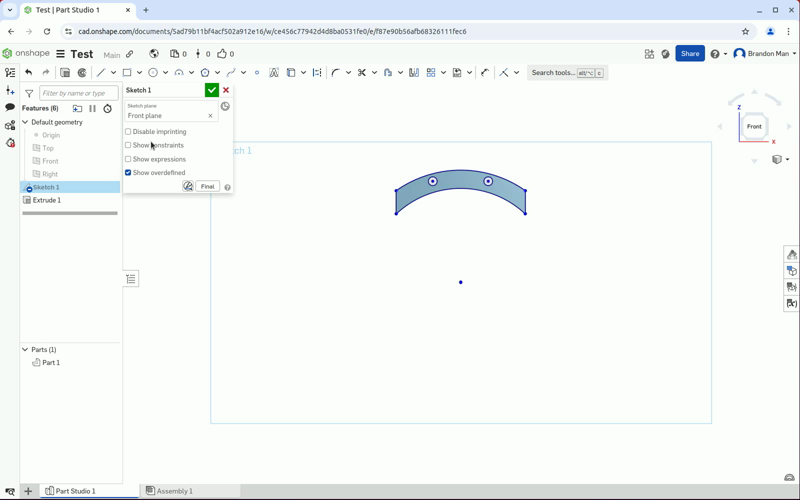
mouse_move(229, 92)
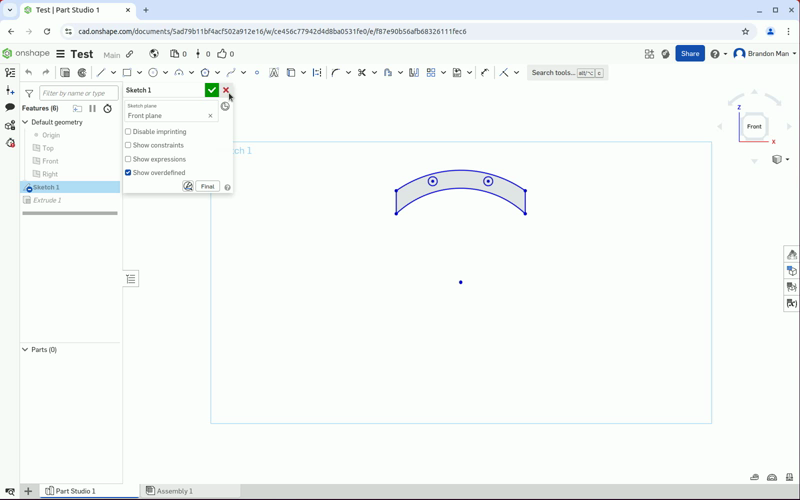
click(229, 92)
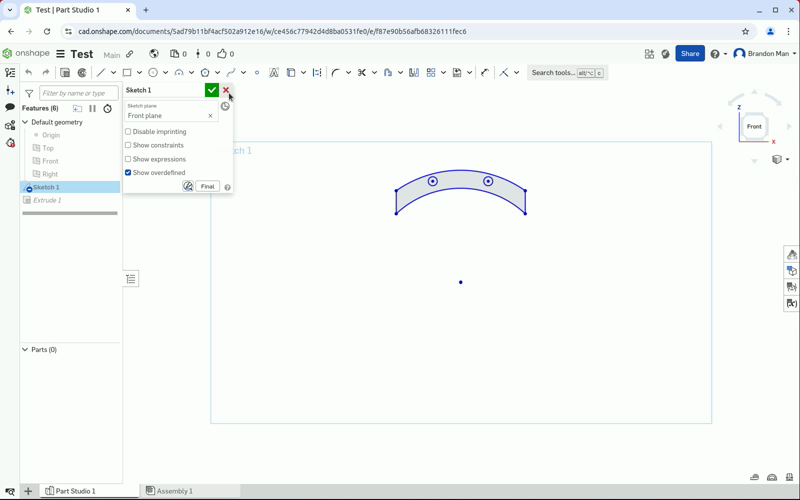
key(shift+s)
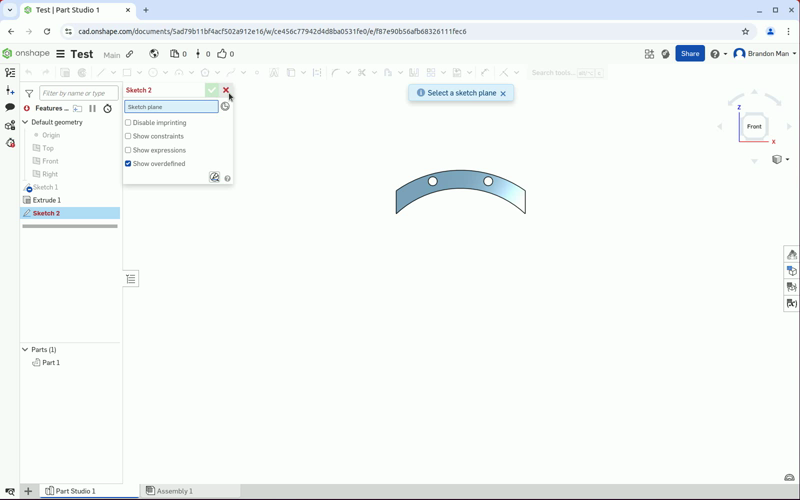
mouse_move(73, 163)
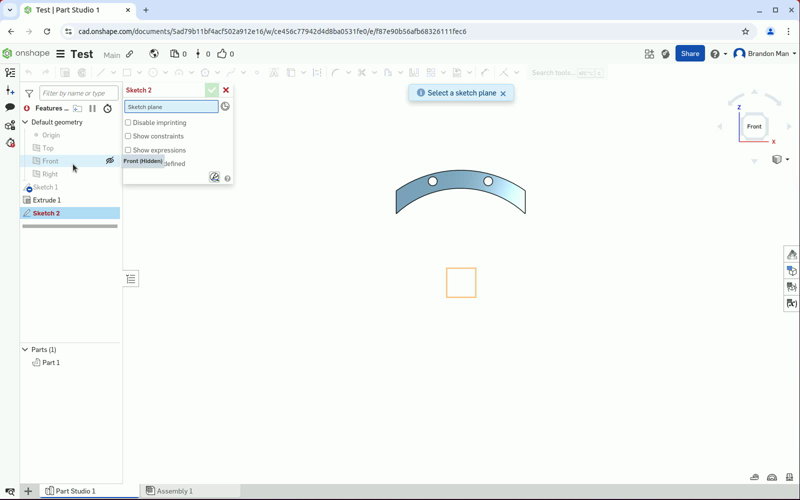
click(73, 163)
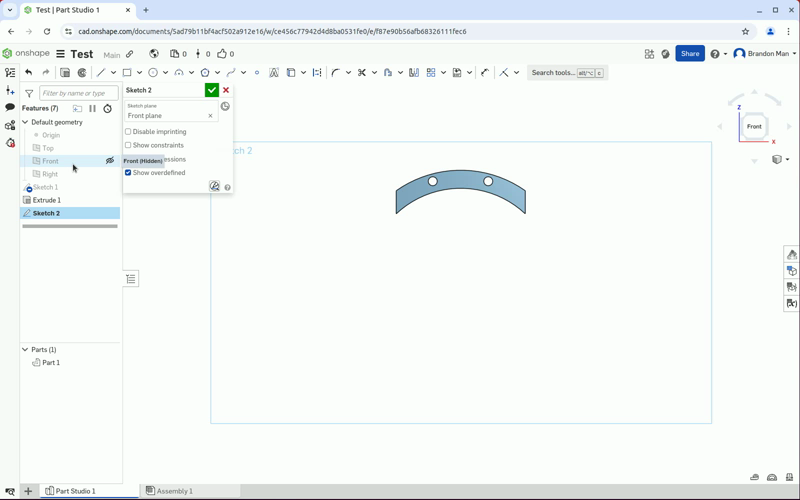
mouse_move(73, 352)
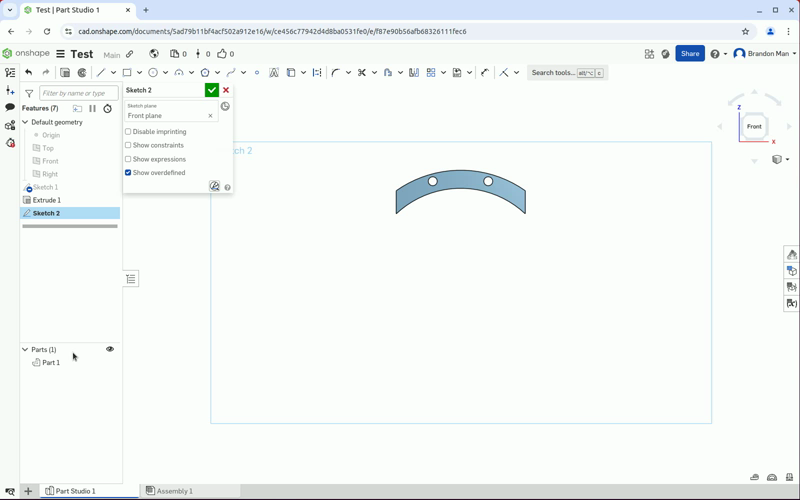
key(y)
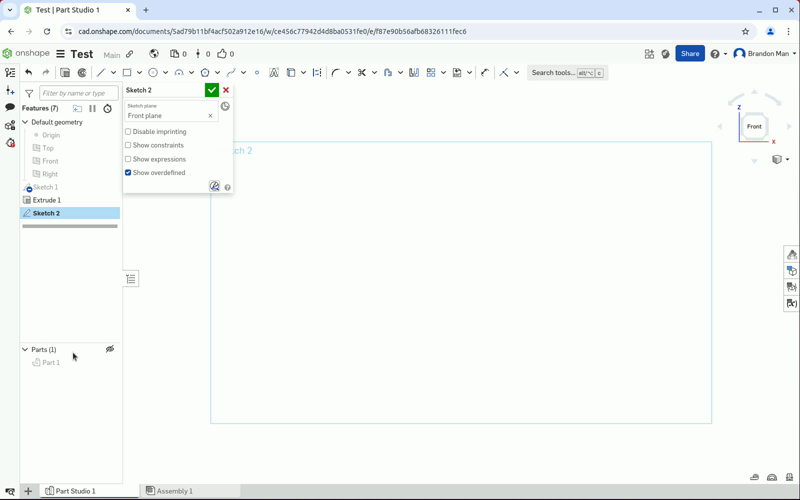
key(a)
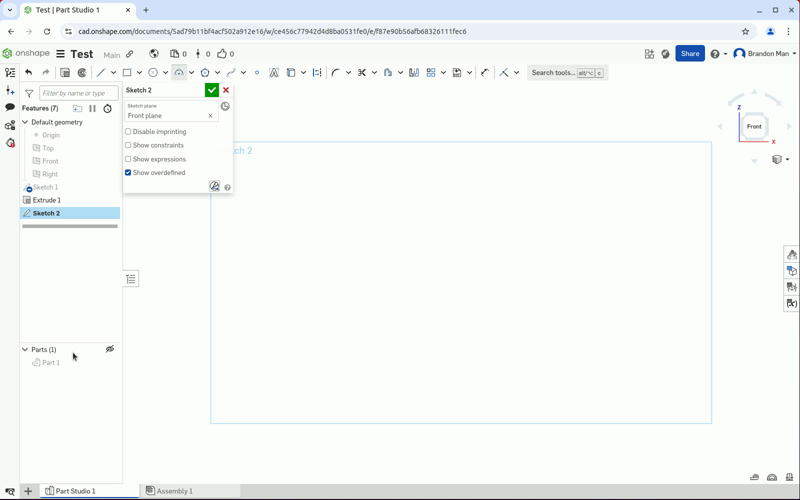
key_down(shift)
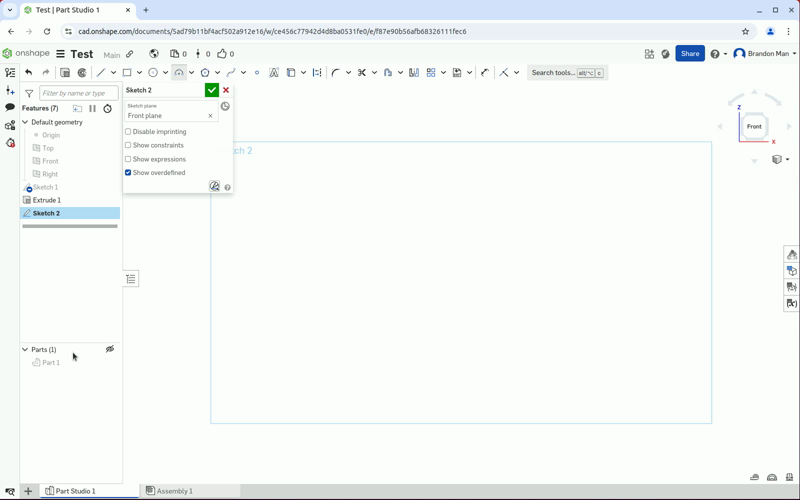
mouse_move(396, 375)
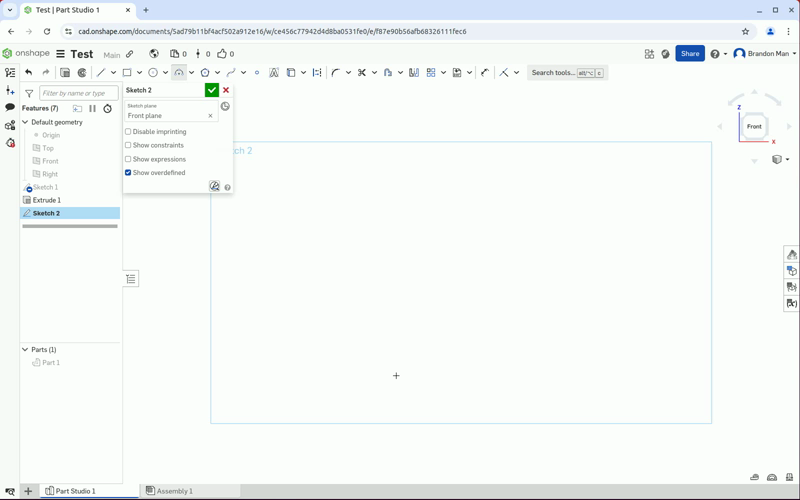
click(396, 375)
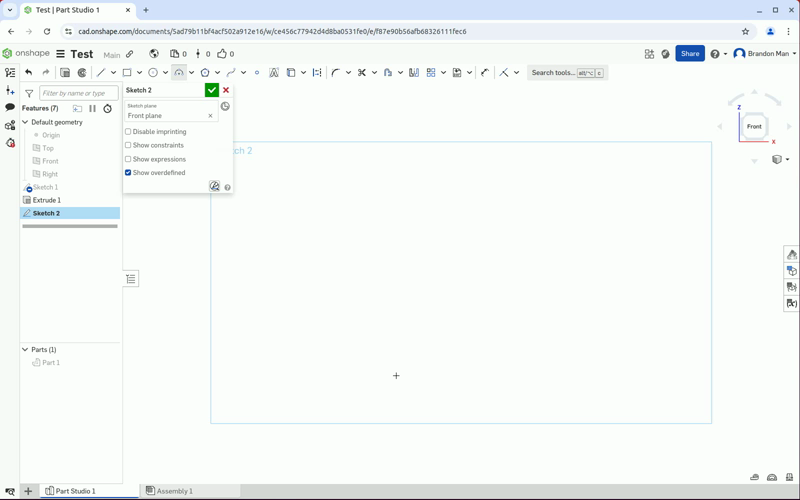
key_up(shift)
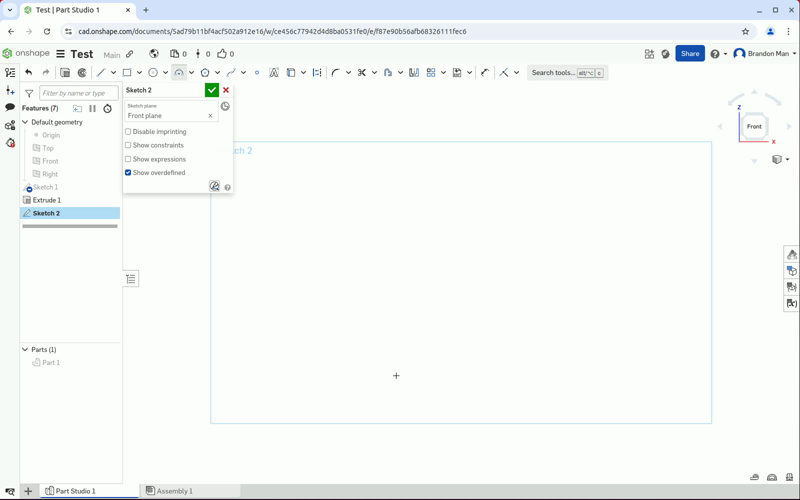
key_down(shift)
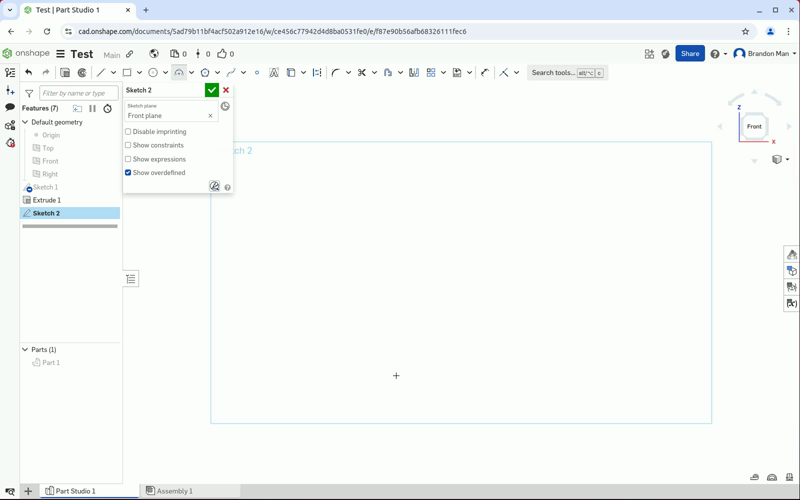
mouse_move(525, 375)
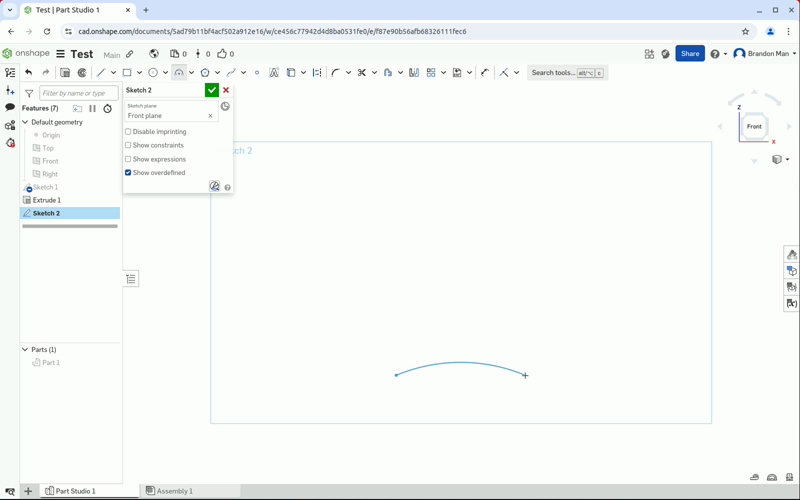
click(525, 375)
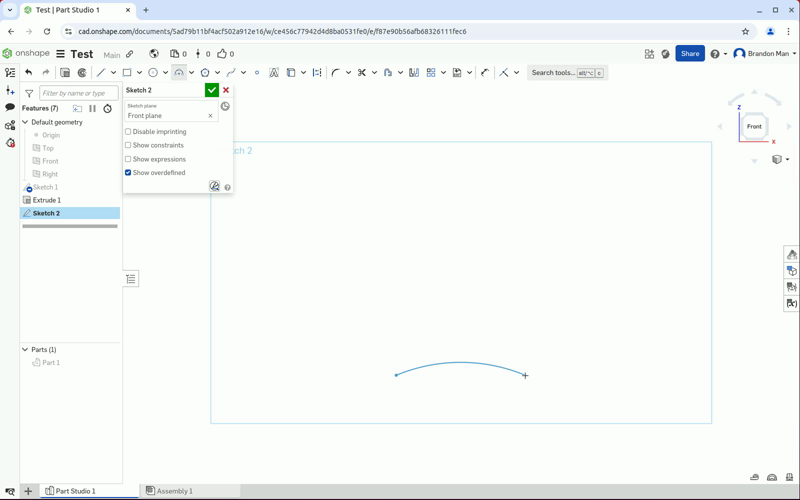
mouse_move(460, 395)
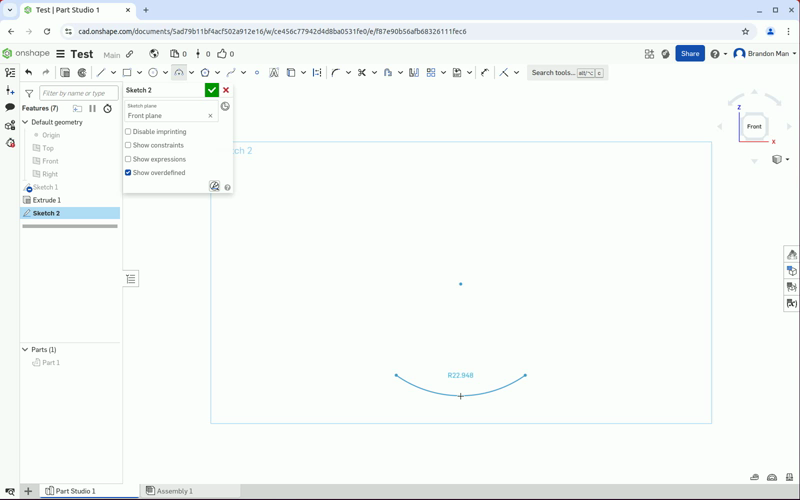
click(460, 395)
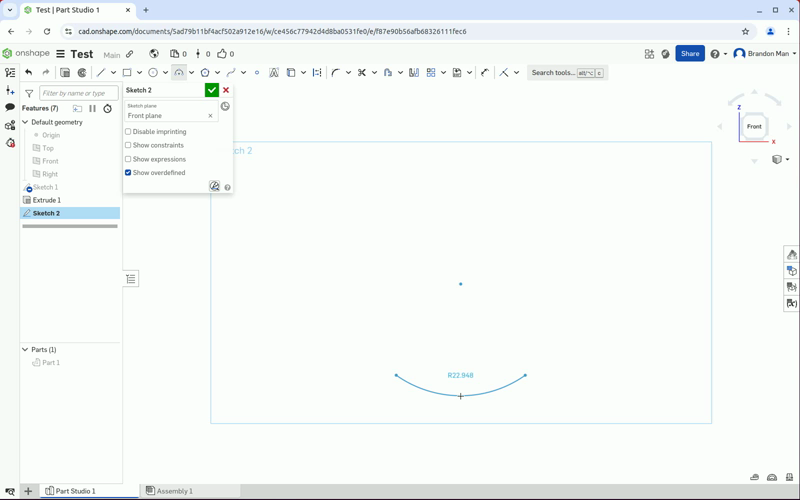
key_up(shift)
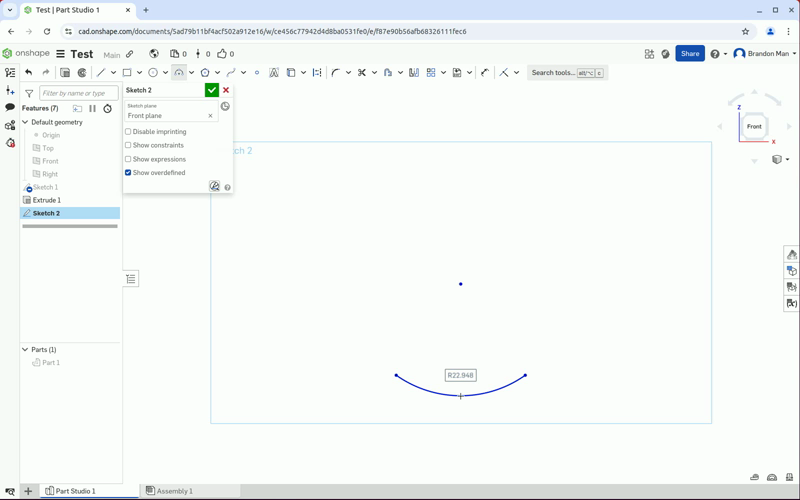
key(esc)
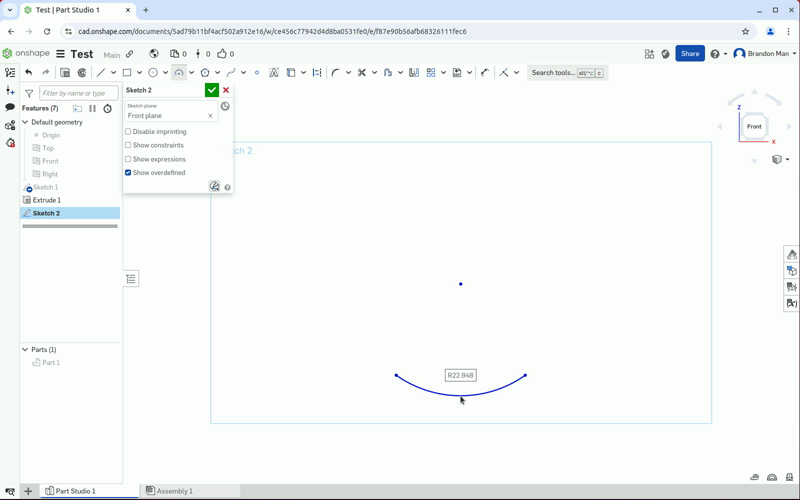
key(l)
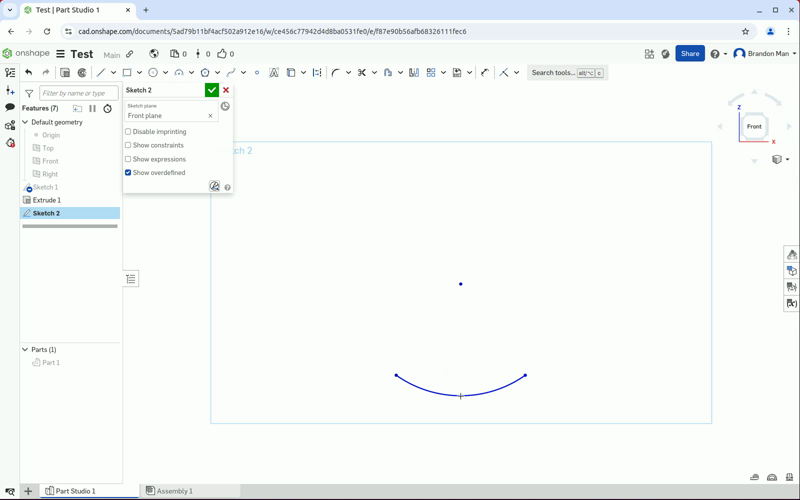
mouse_move(525, 375)
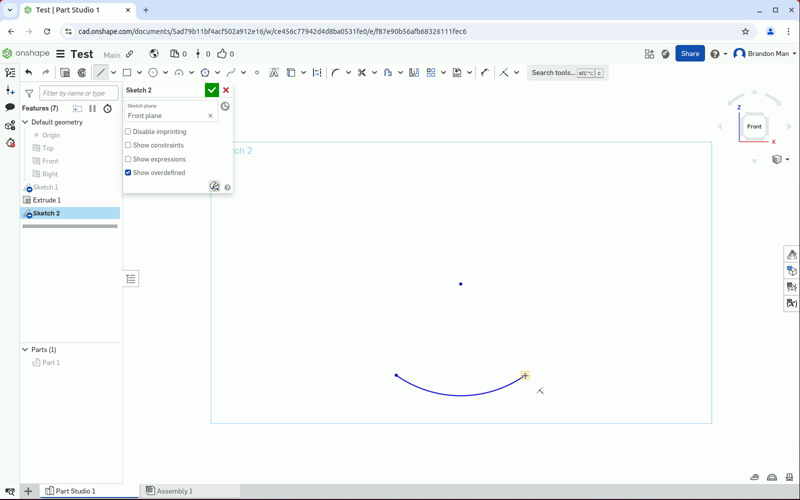
click(525, 375)
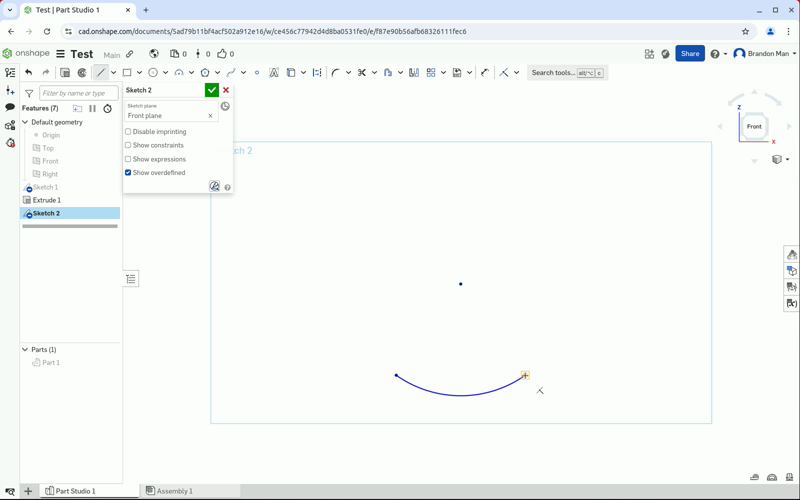
key_down(shift)
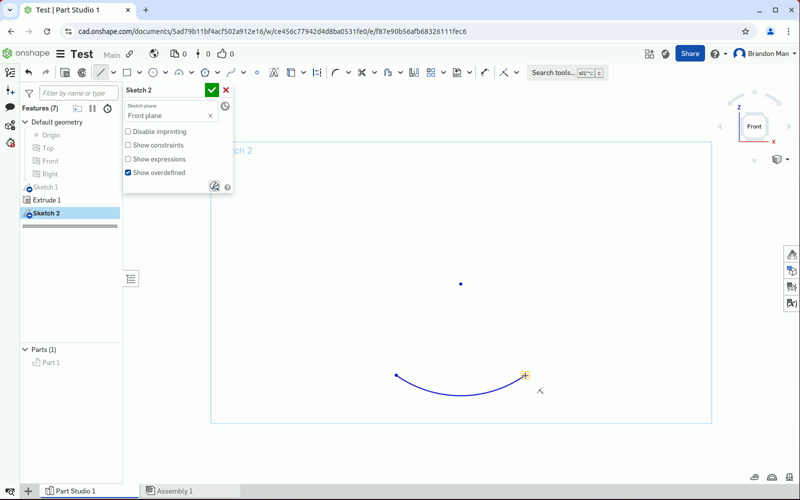
mouse_move(555, 375)
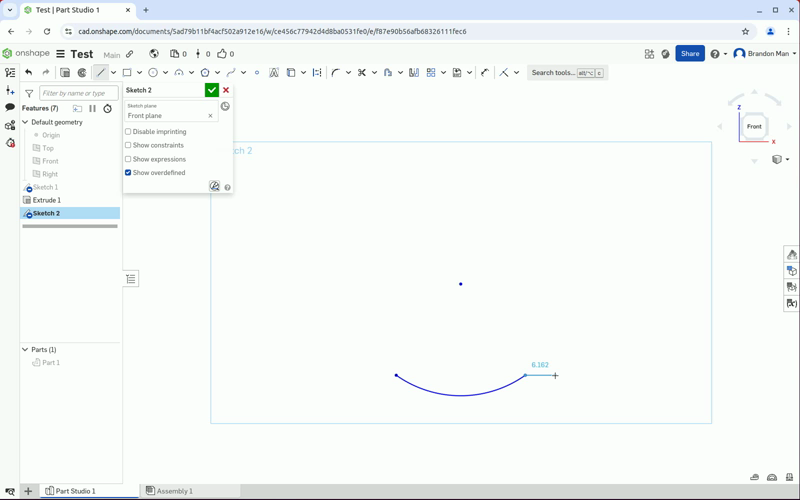
mouse_move(525, 352)
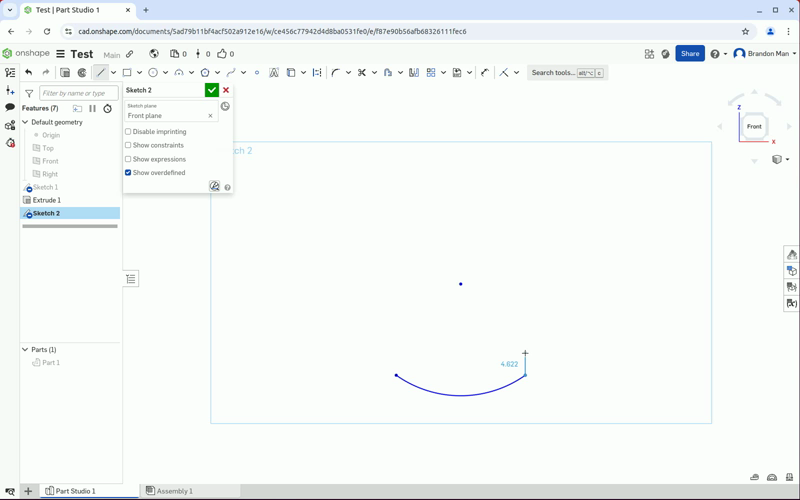
click(525, 352)
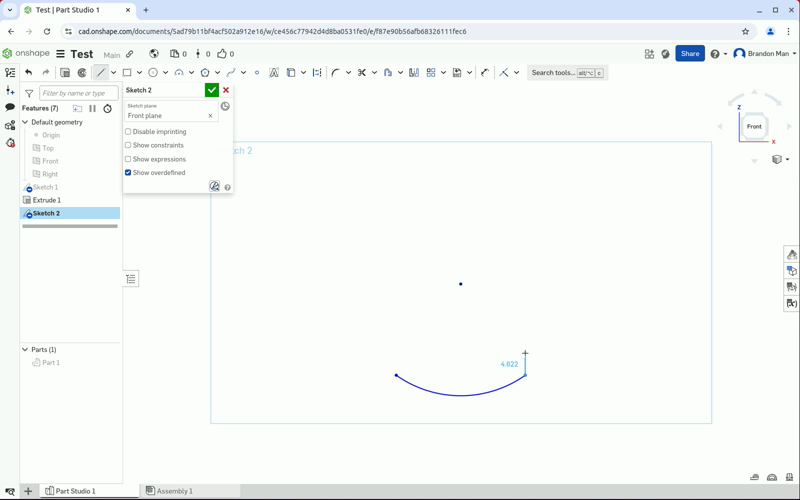
key_up(shift)
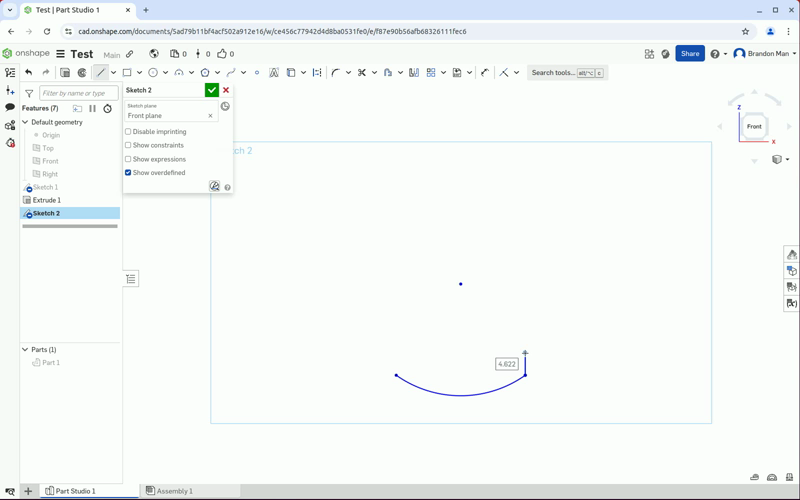
key(esc)
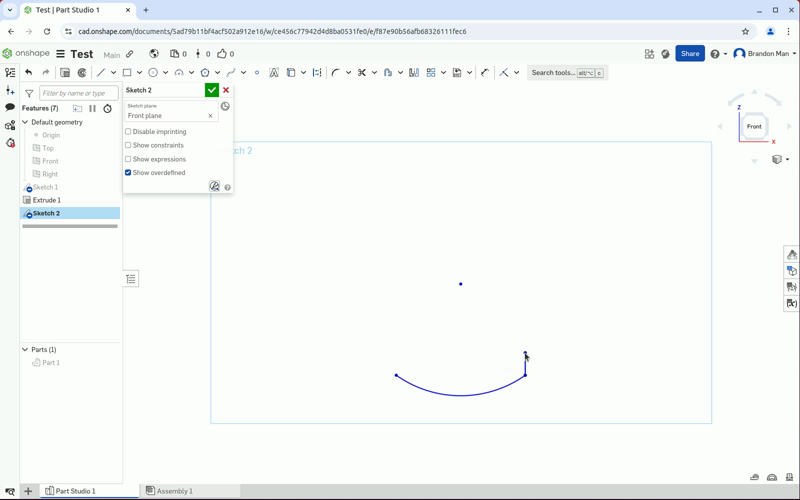
key(a)
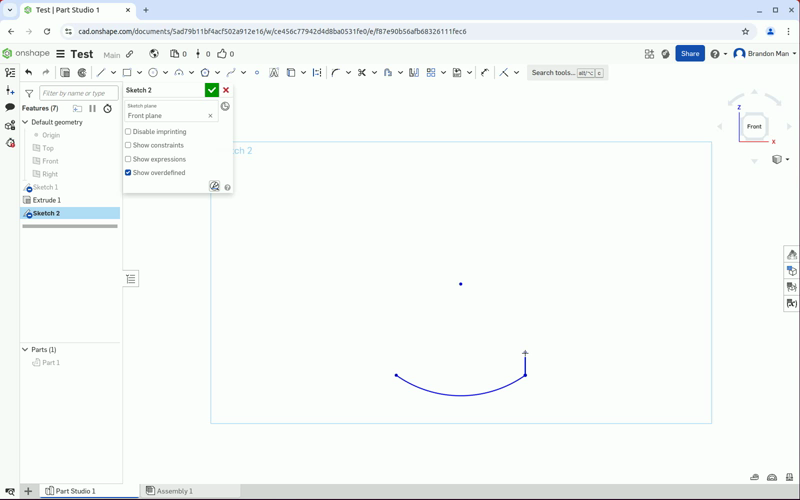
mouse_move(525, 352)
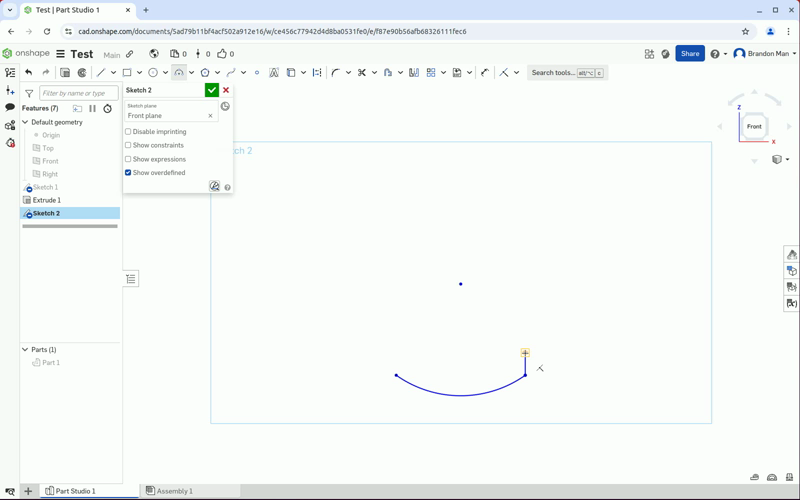
click(525, 352)
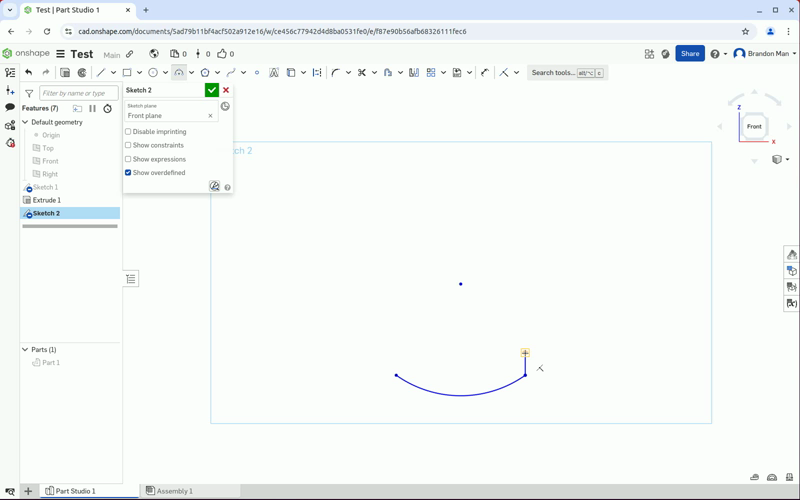
key_down(shift)
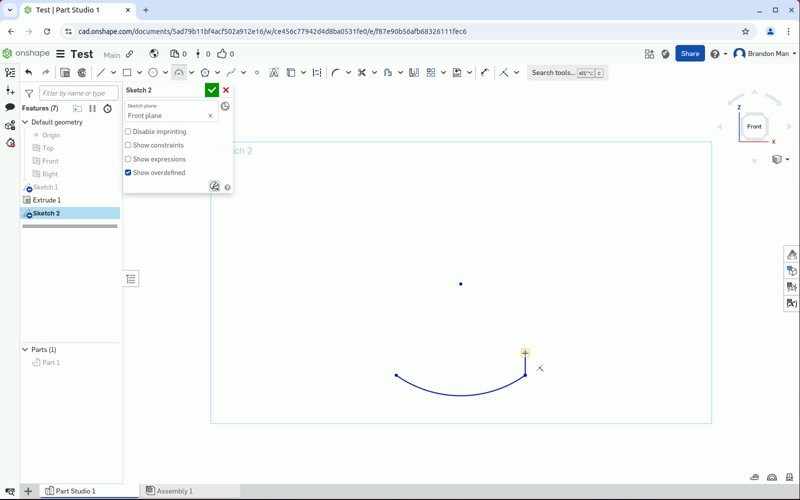
mouse_move(396, 352)
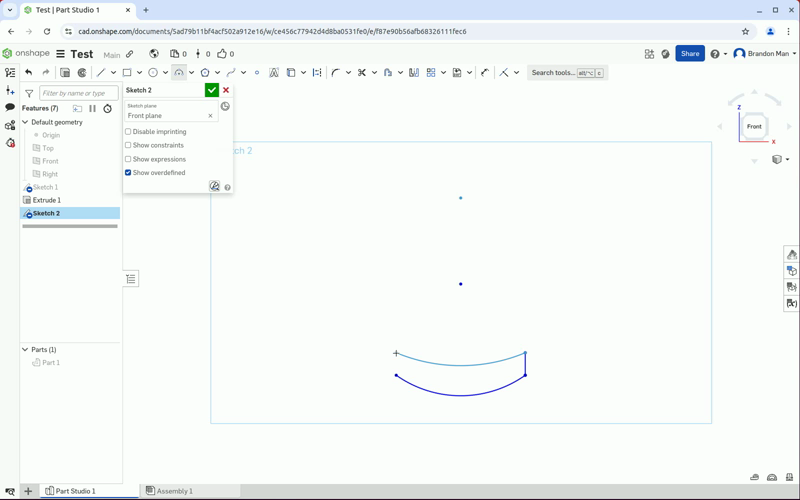
click(396, 352)
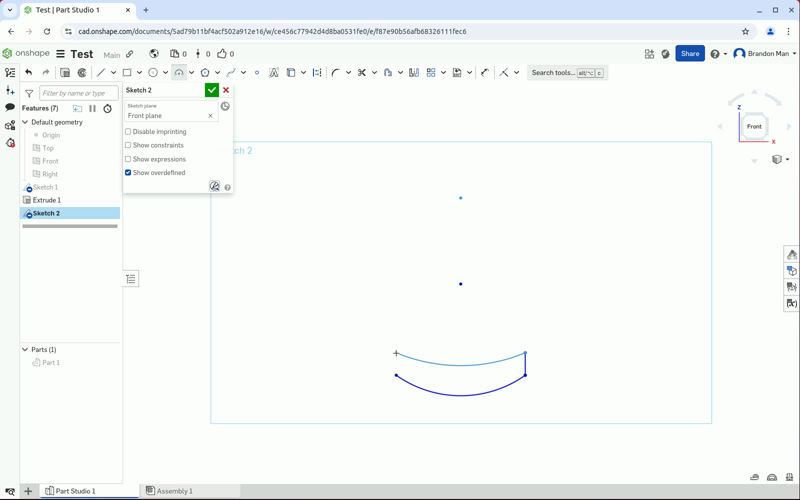
mouse_move(460, 377)
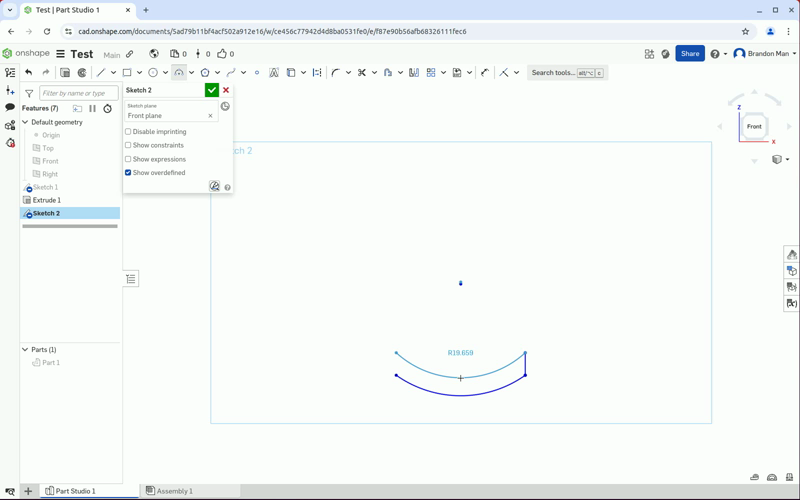
click(460, 377)
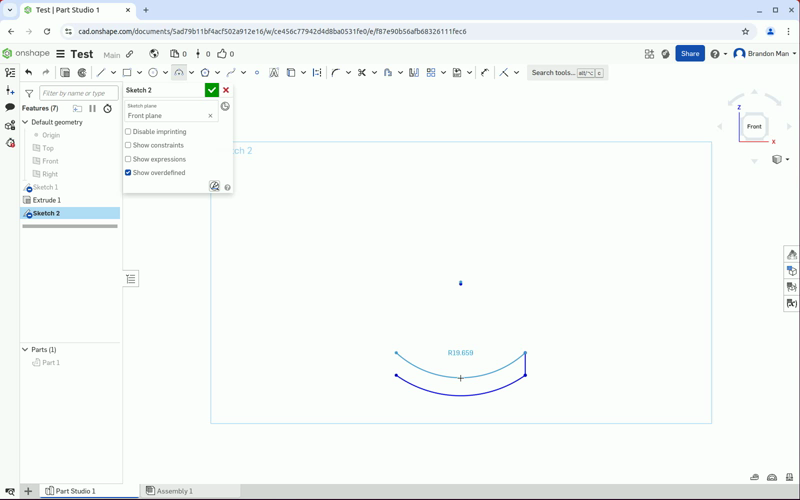
key_up(shift)
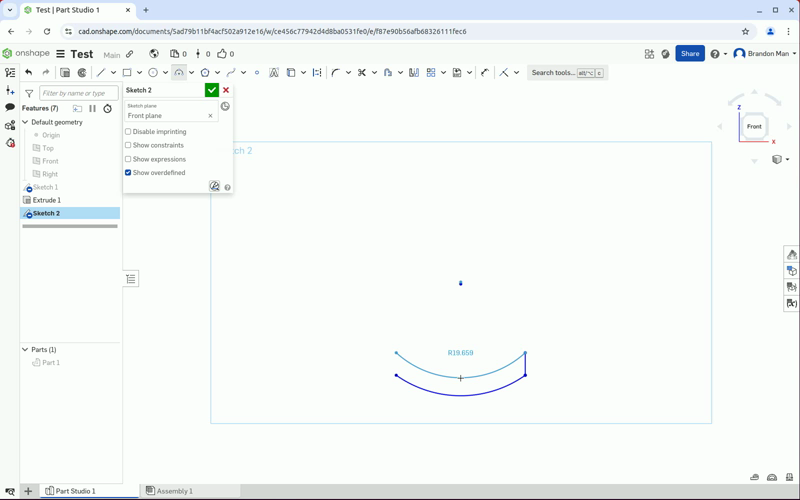
key(esc)
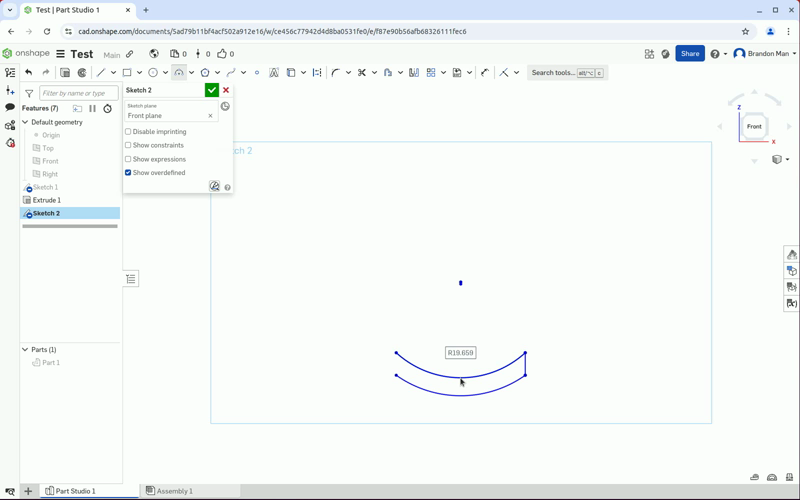
key(l)
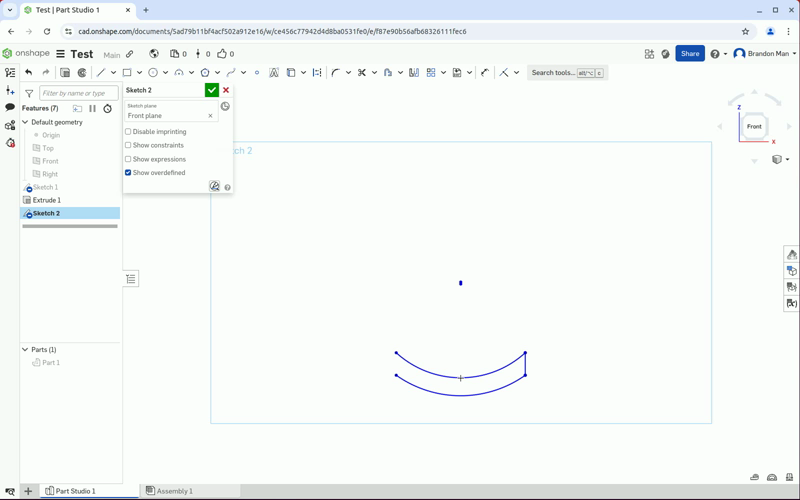
mouse_move(396, 352)
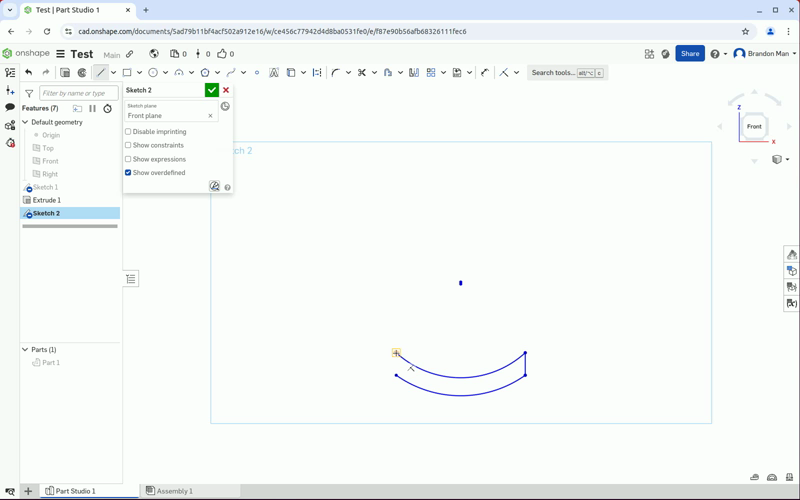
click(396, 352)
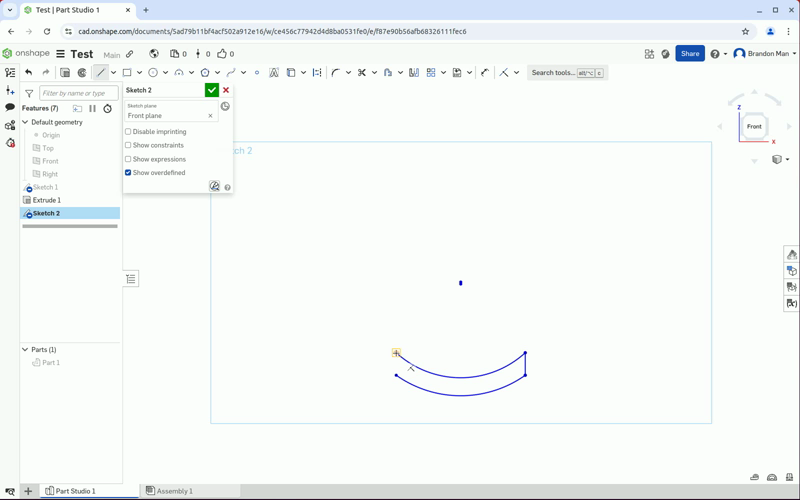
mouse_move(426, 352)
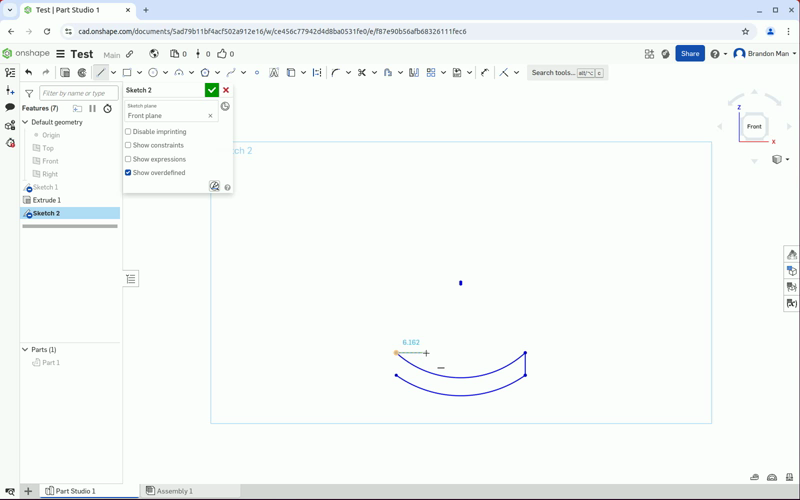
key_down(shift)
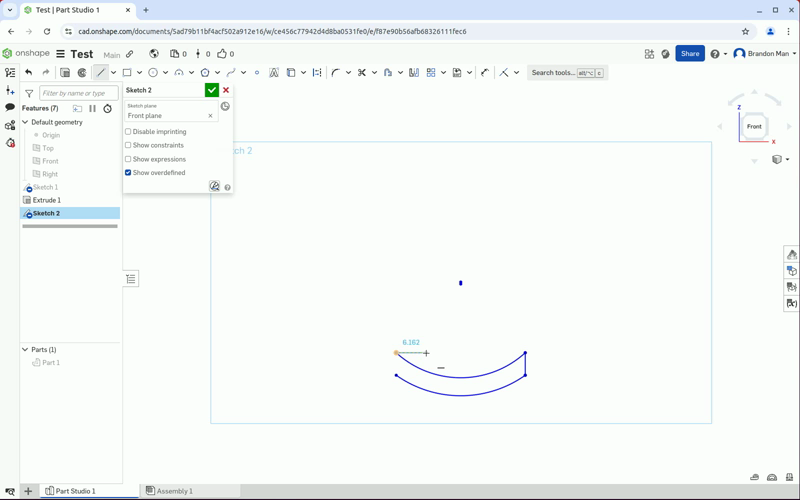
mouse_move(396, 375)
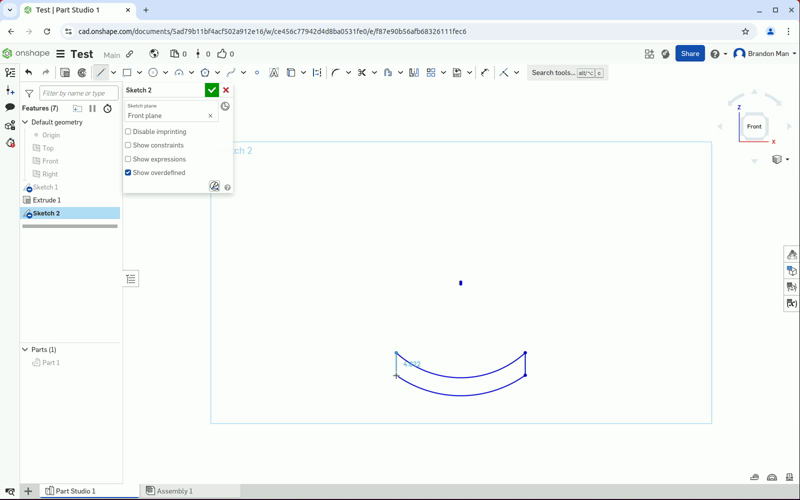
key_up(shift)
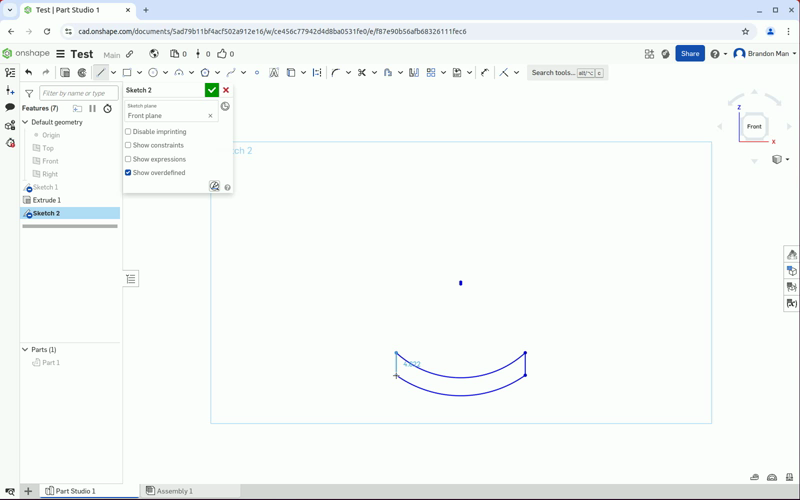
click(396, 375)
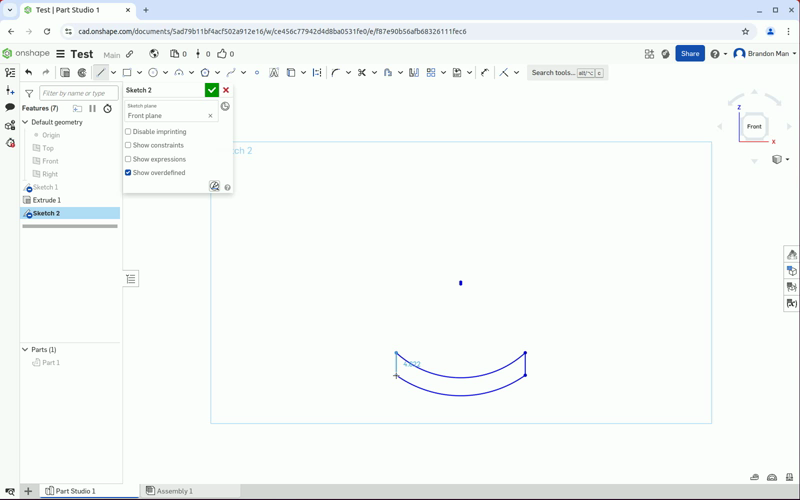
key(esc)
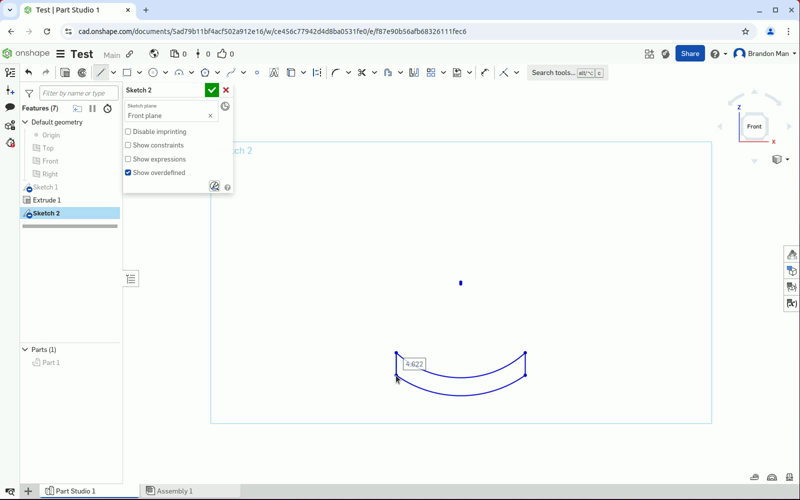
key(c)
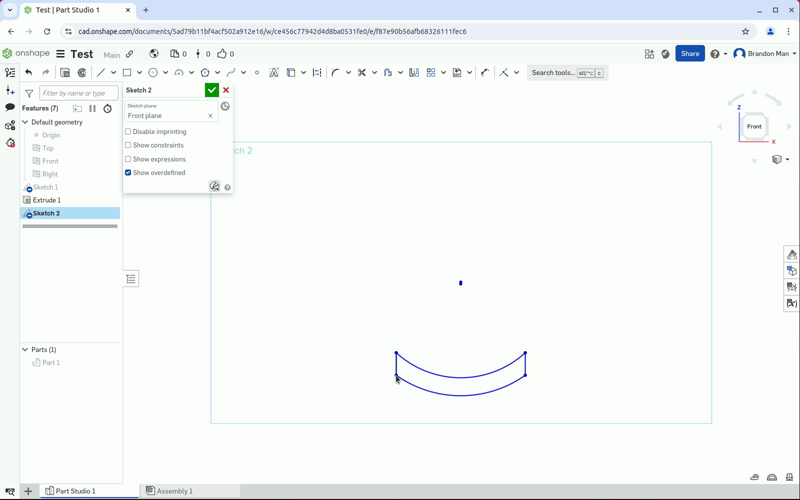
key_down(shift)
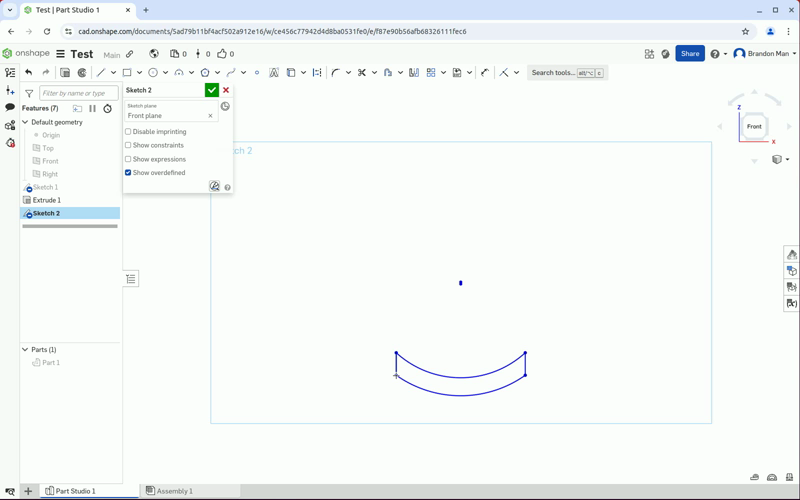
mouse_move(432, 384)
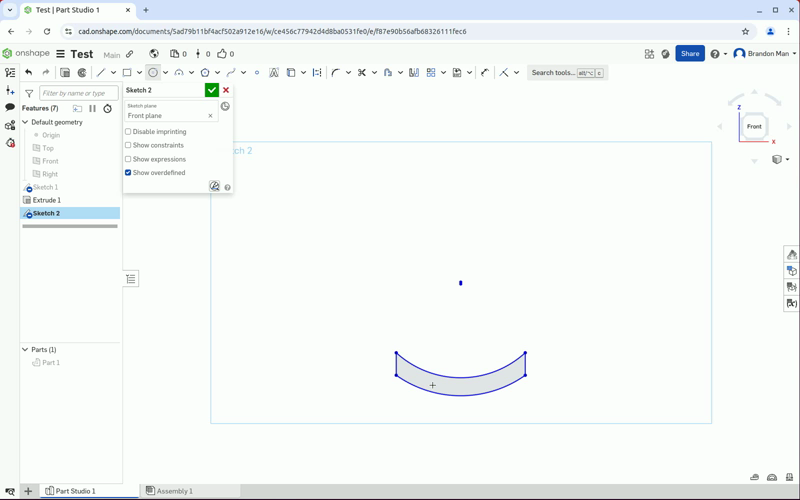
click(432, 384)
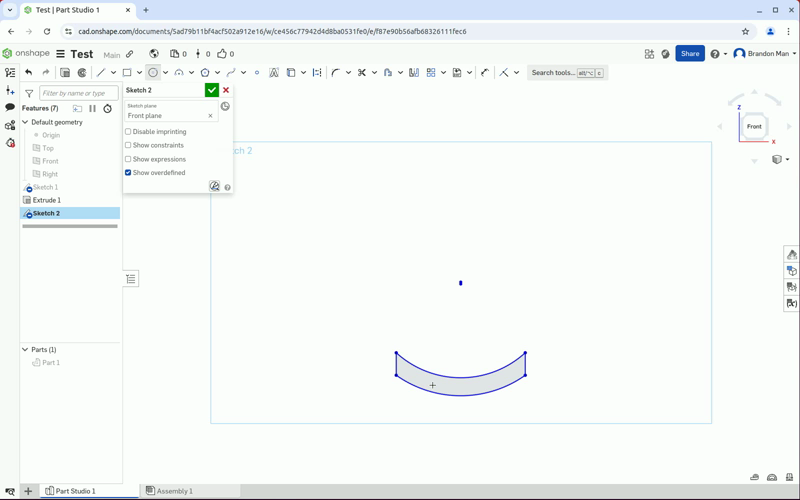
key_up(shift)
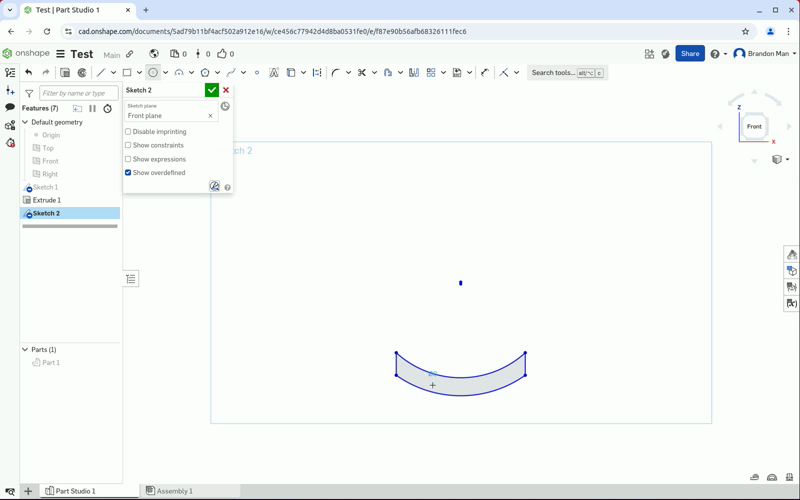
mouse_move(437, 384)
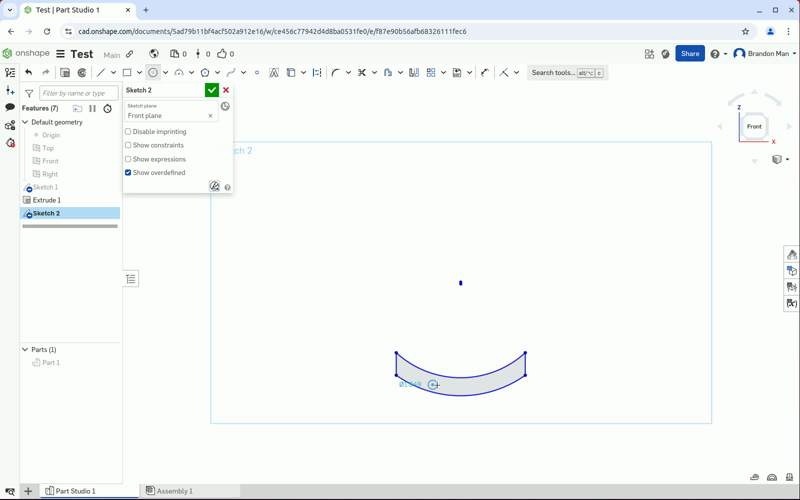
click(437, 384)
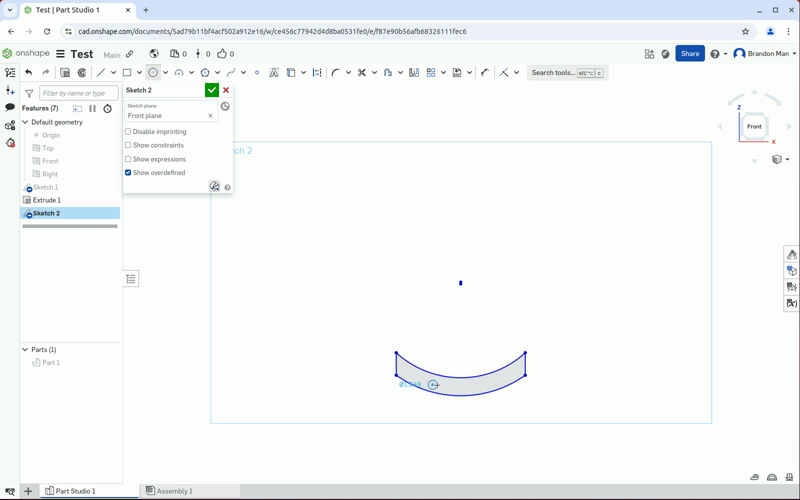
key(esc)
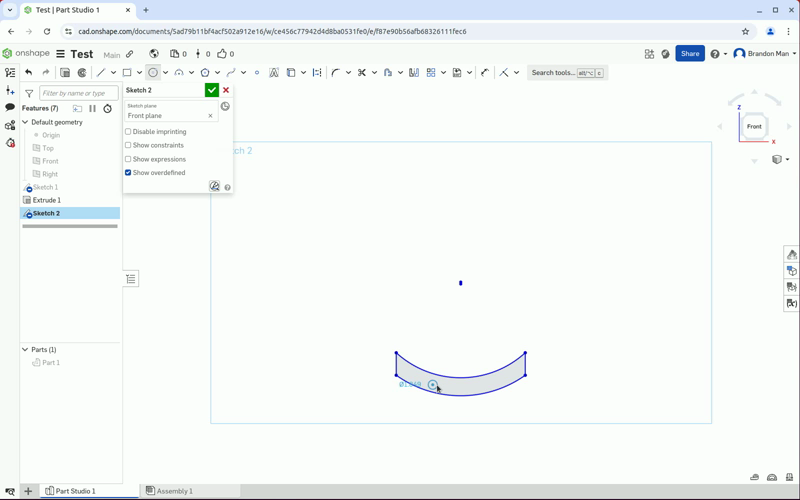
key(c)
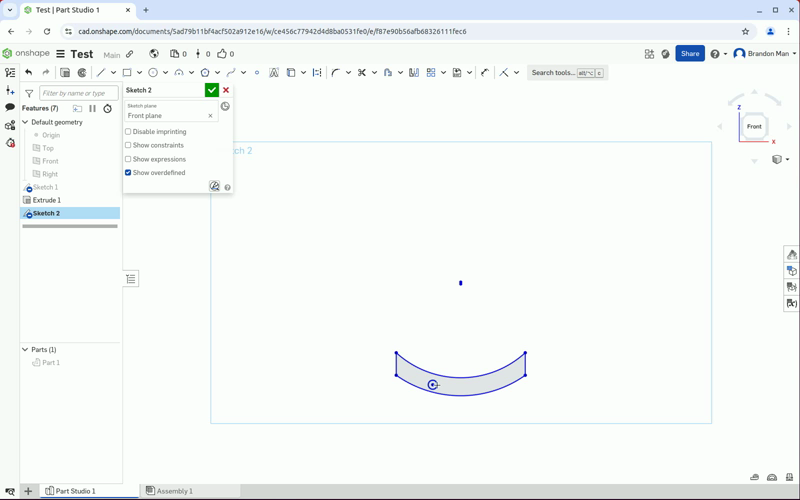
key_down(shift)
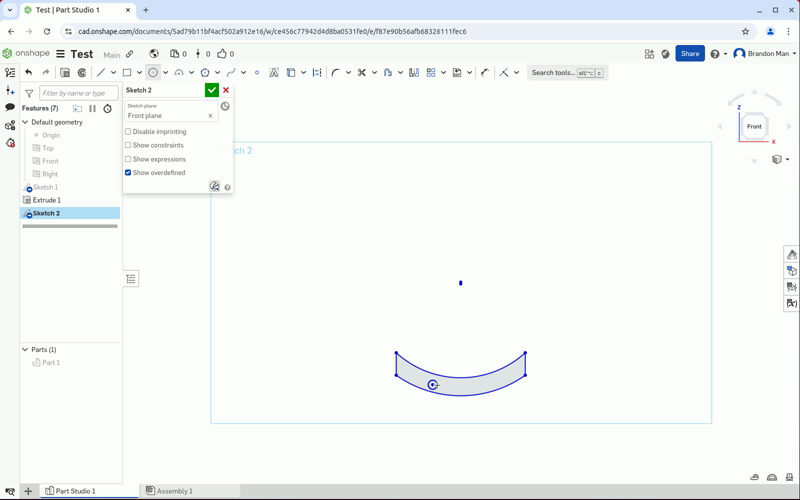
mouse_move(488, 384)
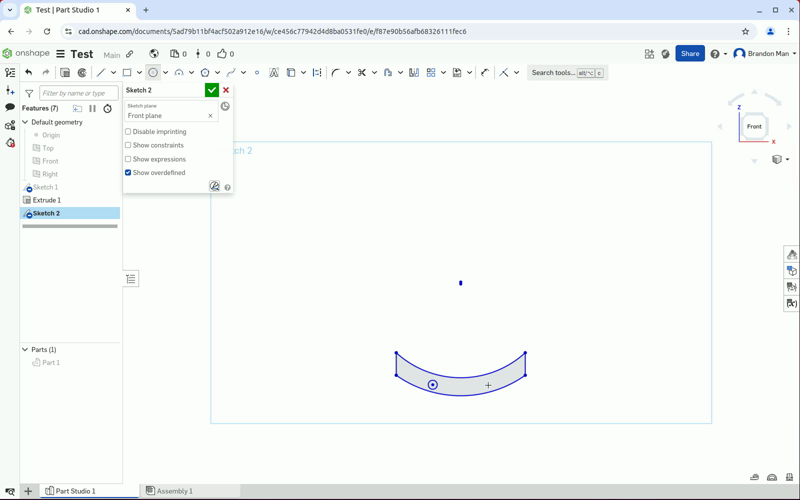
click(488, 384)
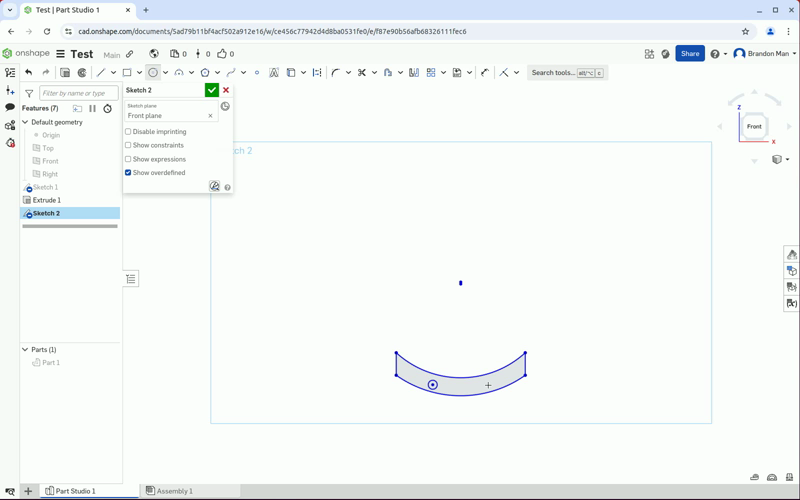
key_up(shift)
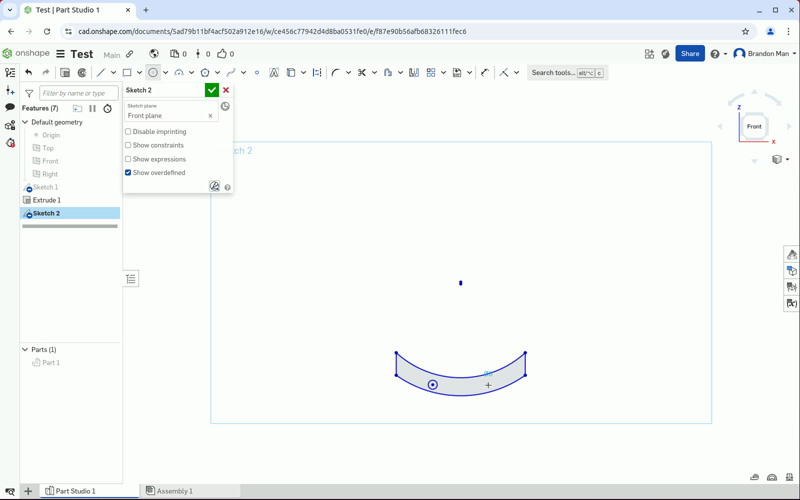
mouse_move(492, 384)
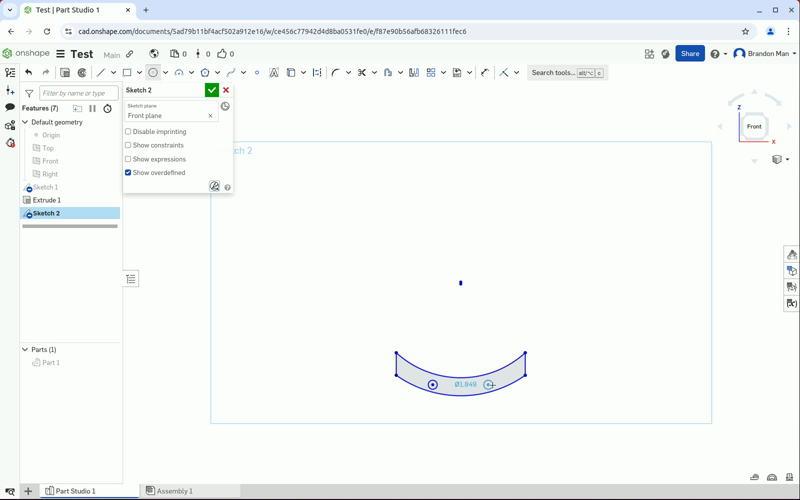
click(492, 384)
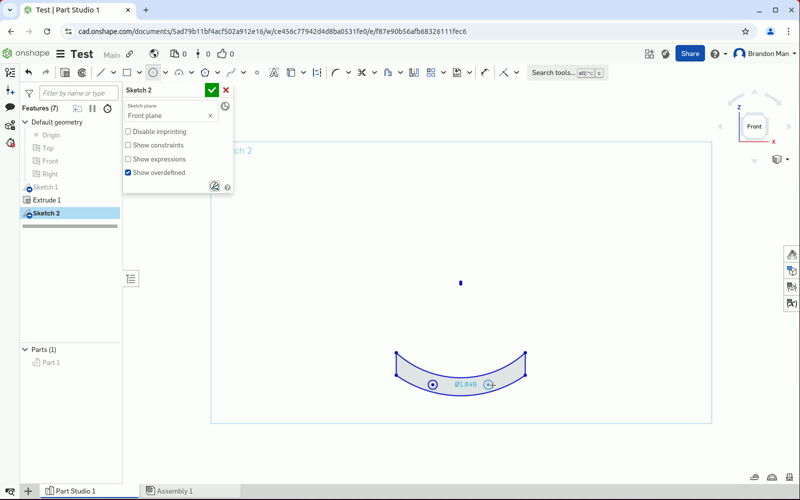
key(esc)
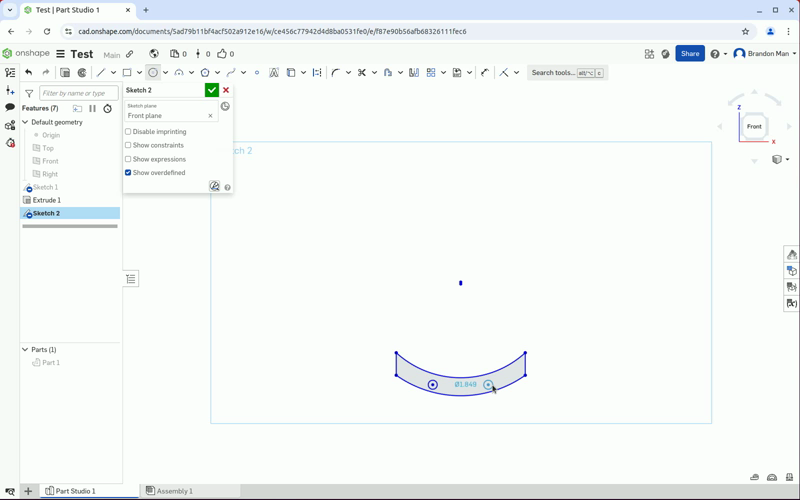
mouse_move(477, 388)
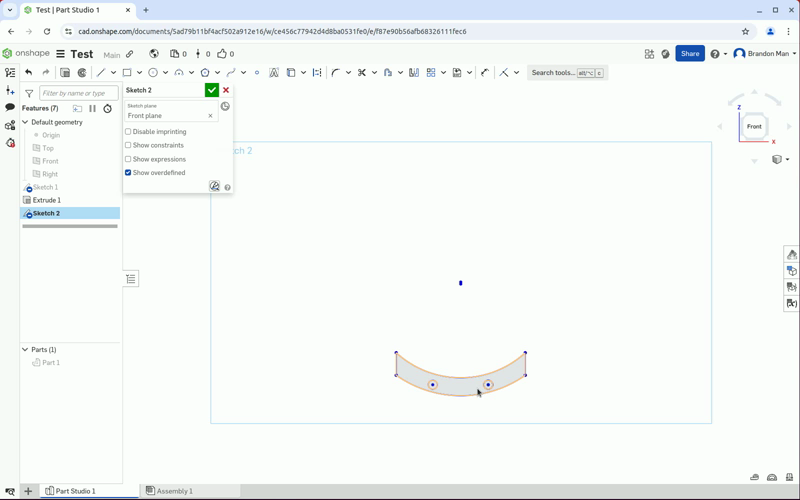
click(477, 388)
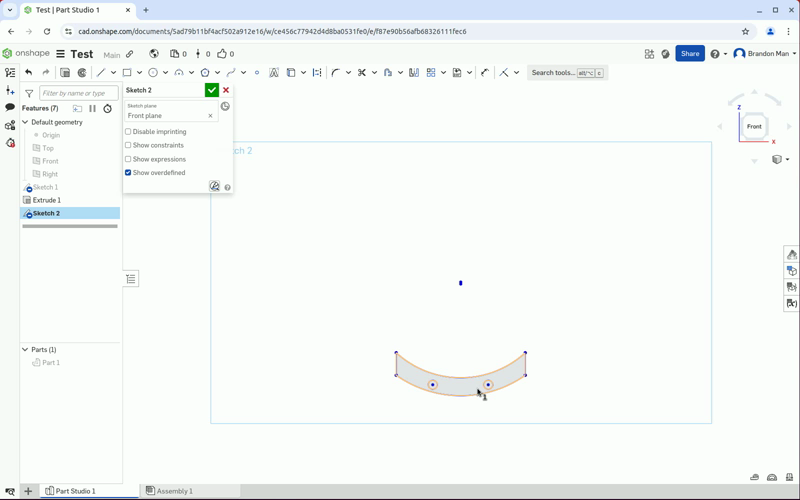
mouse_move(73, 352)
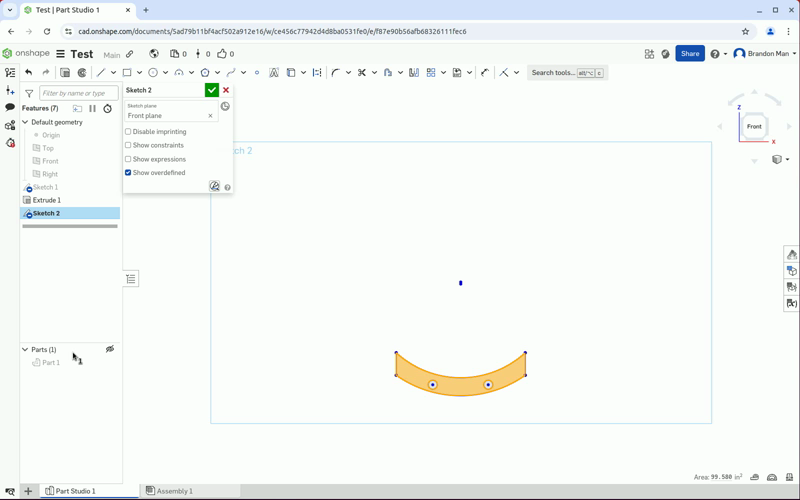
key(shift+y)
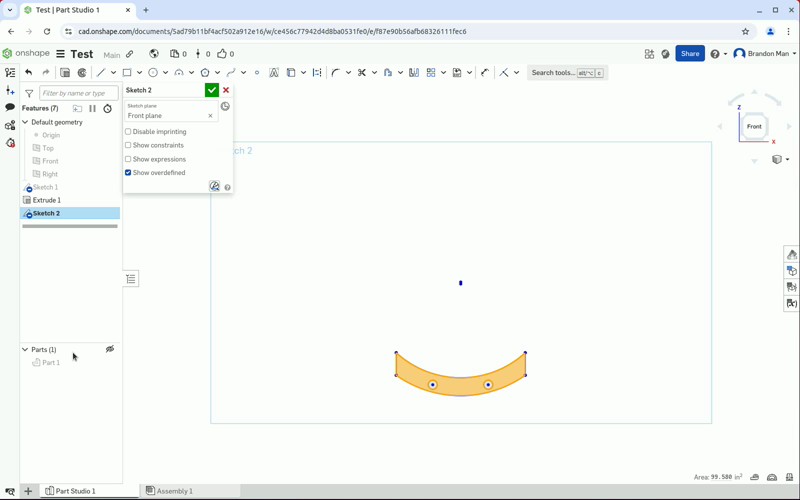
key(shift+e)
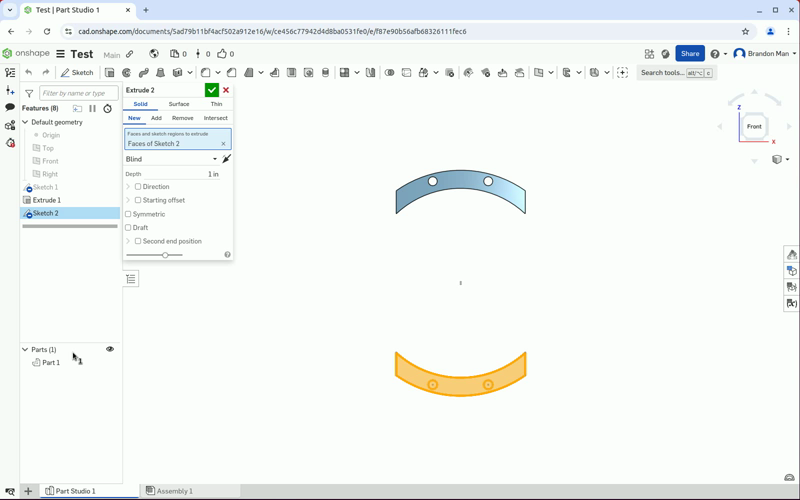
mouse_move(143, 106)
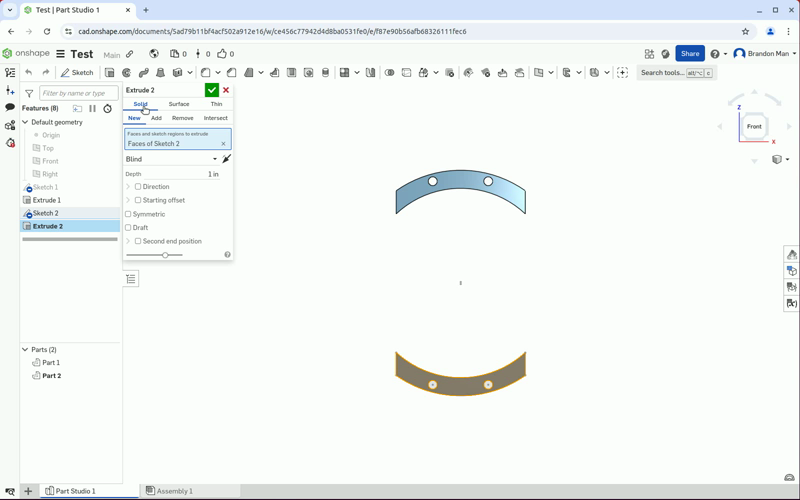
click(143, 106)
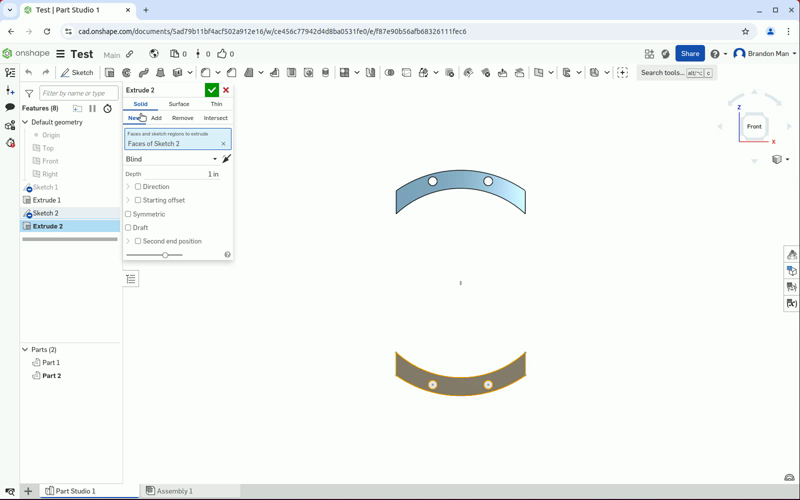
mouse_move(137, 120)
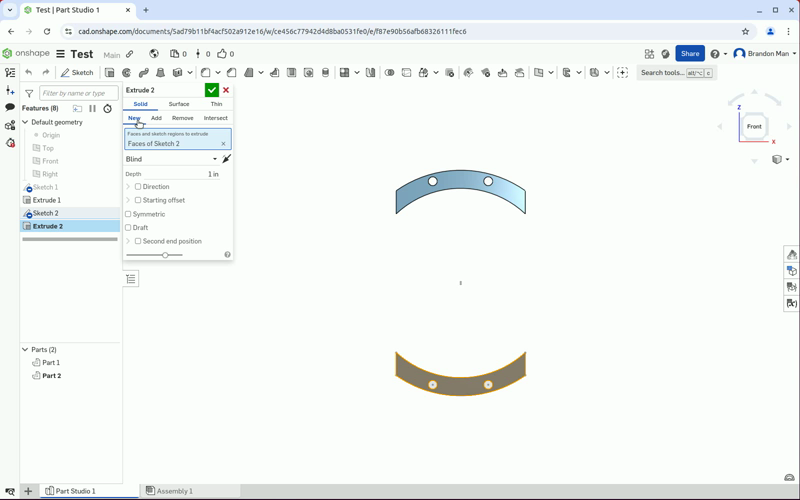
click(137, 120)
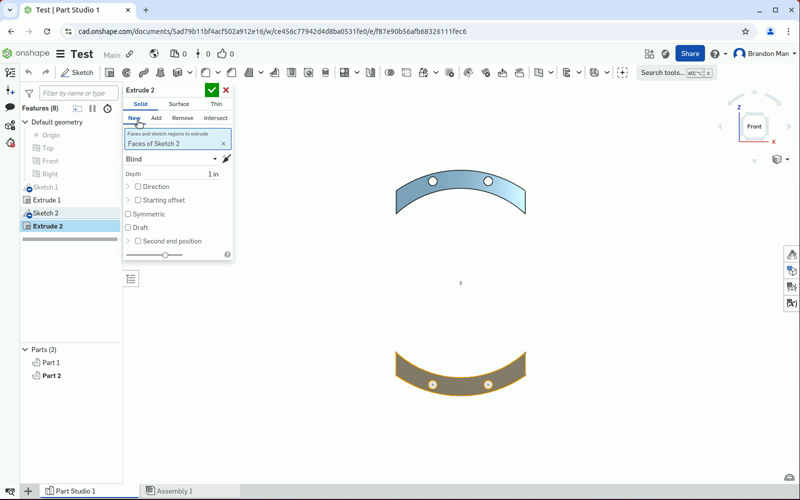
key(tab, 4)
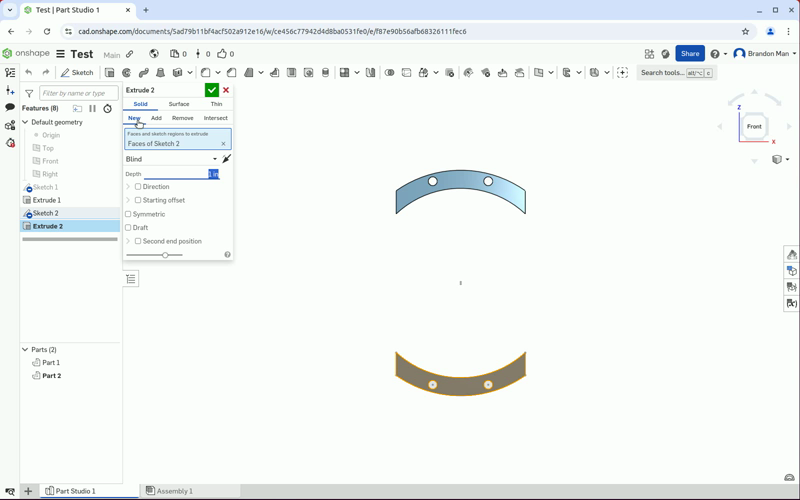
text(1.444)
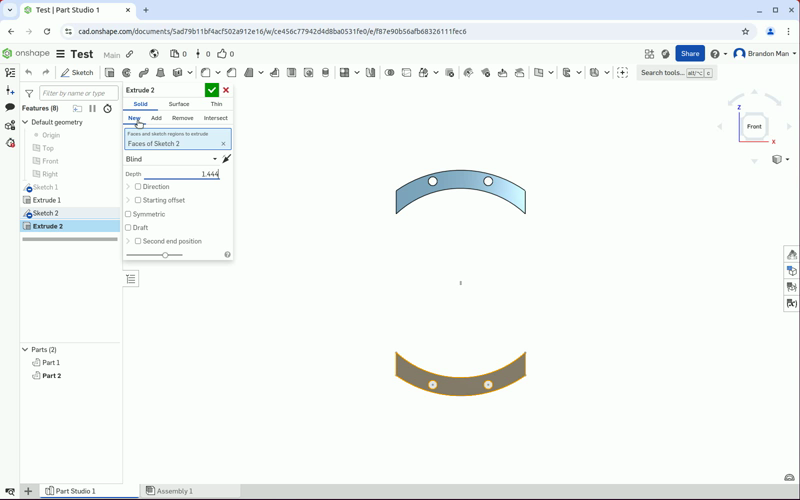
key(enter)
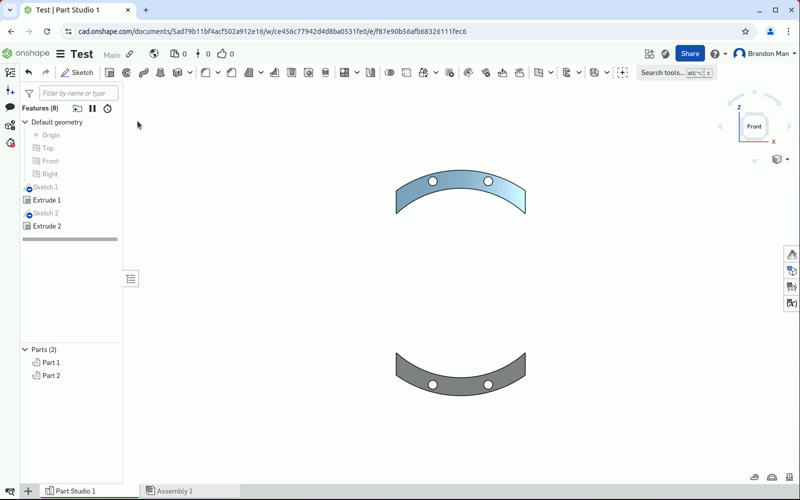
key(shift+h)
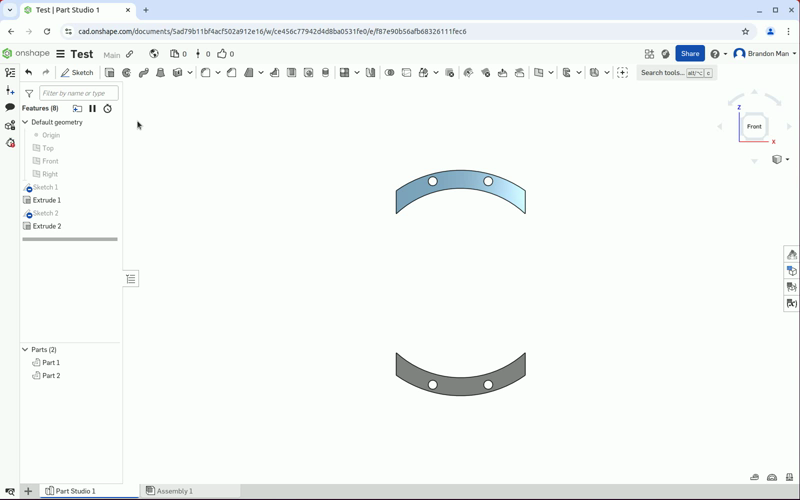
key(shift+h)
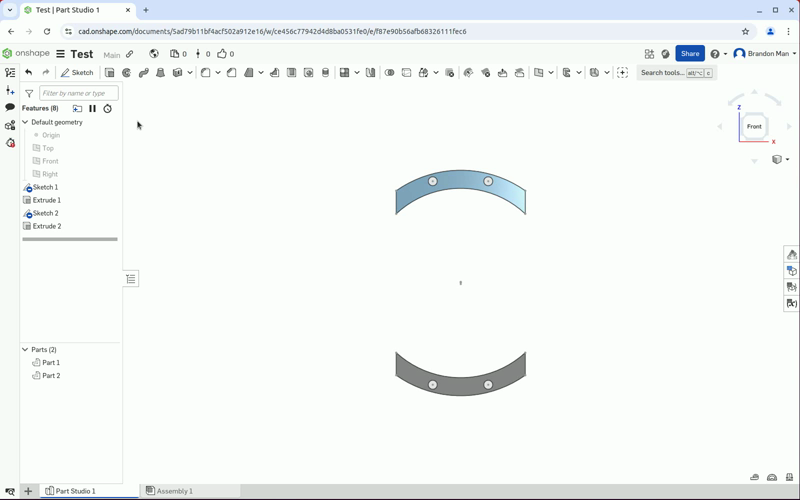
key(shift+7)
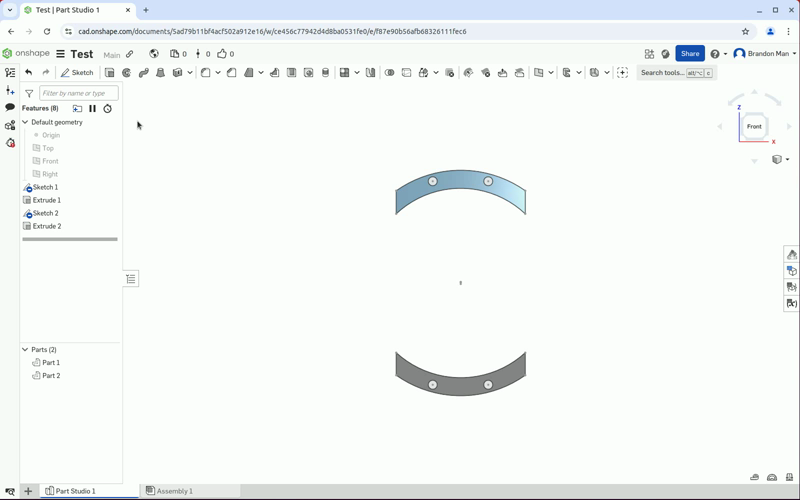
key(left, 2)
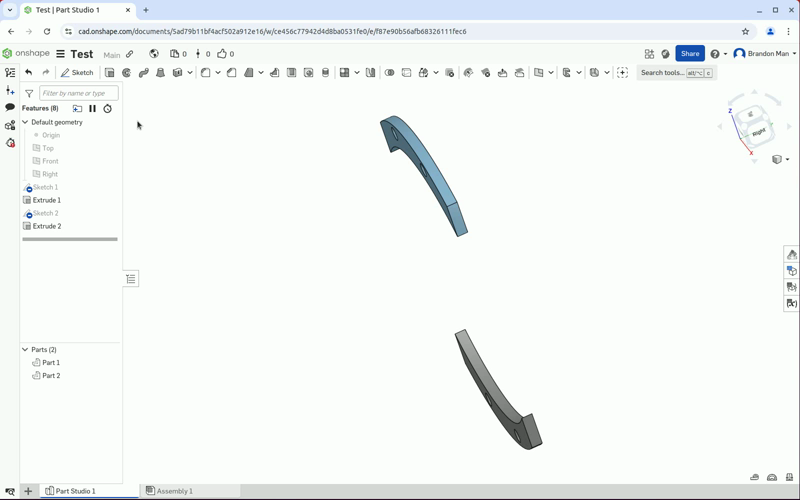
key(down, 2)
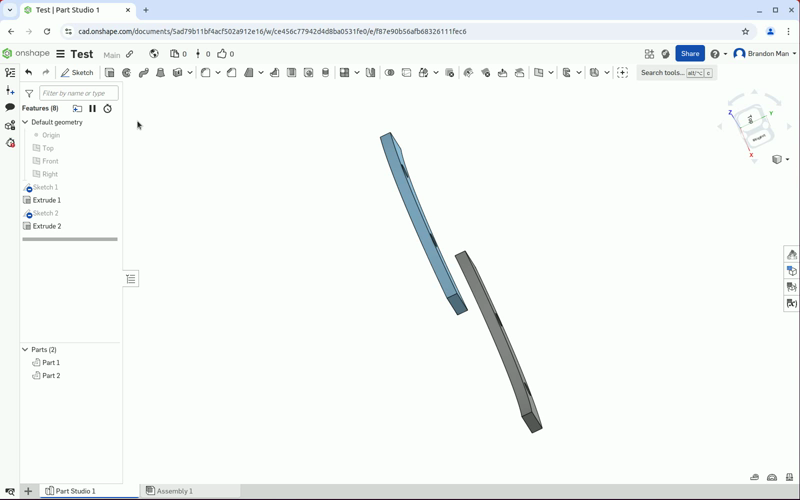
key(up, 2)
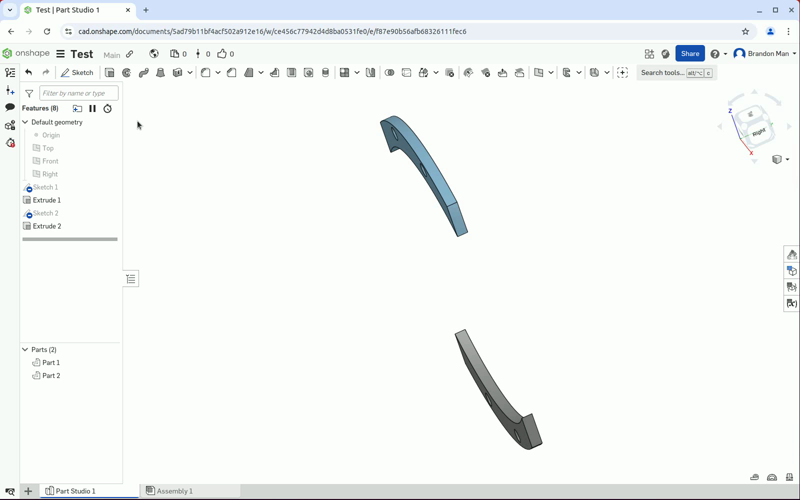
key(right, 2)
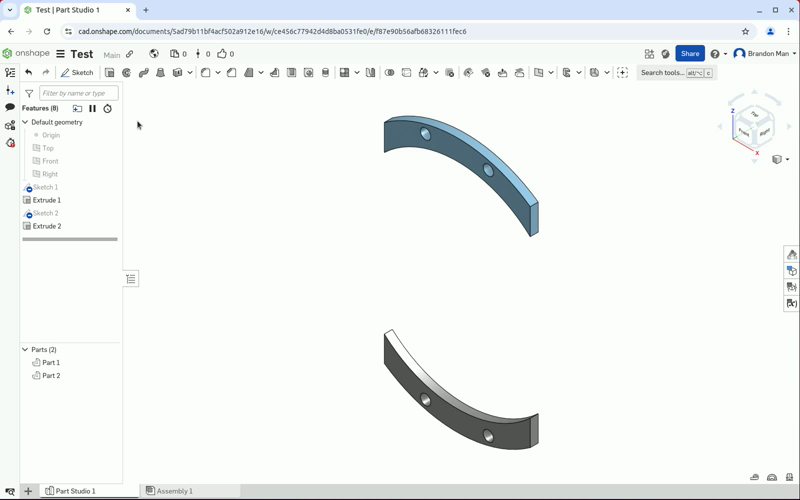
mouse_move(73, 189)
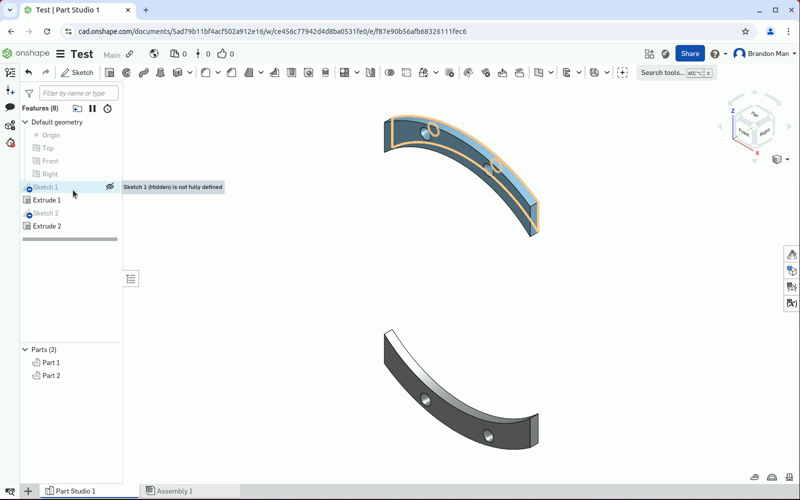
click(73, 189)